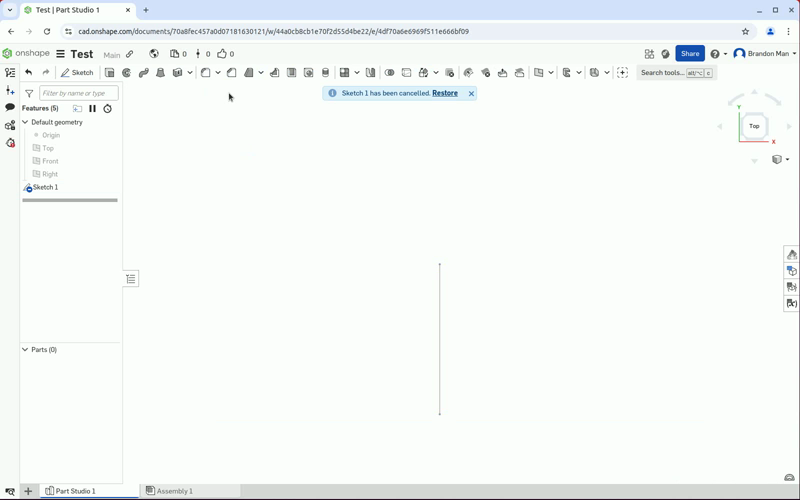
key(shift+h)
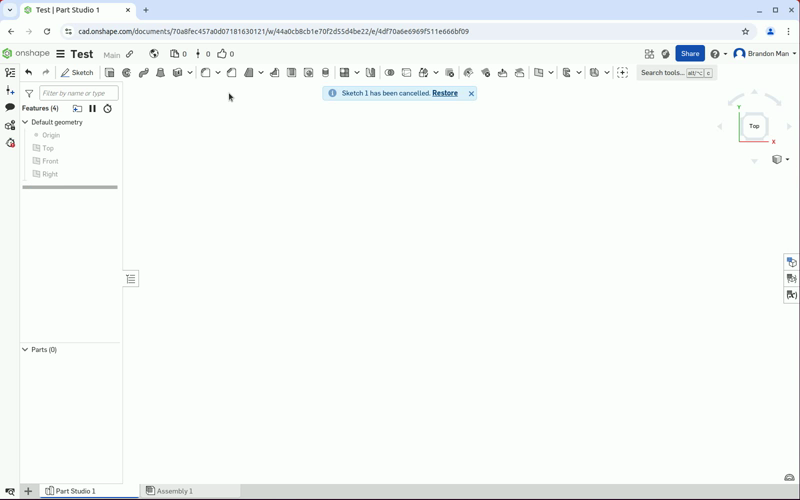
mouse_move(73, 352)
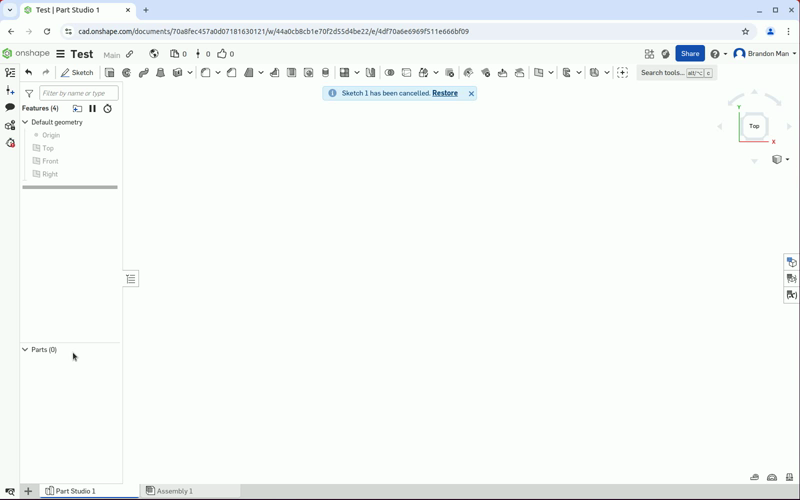
key(y)
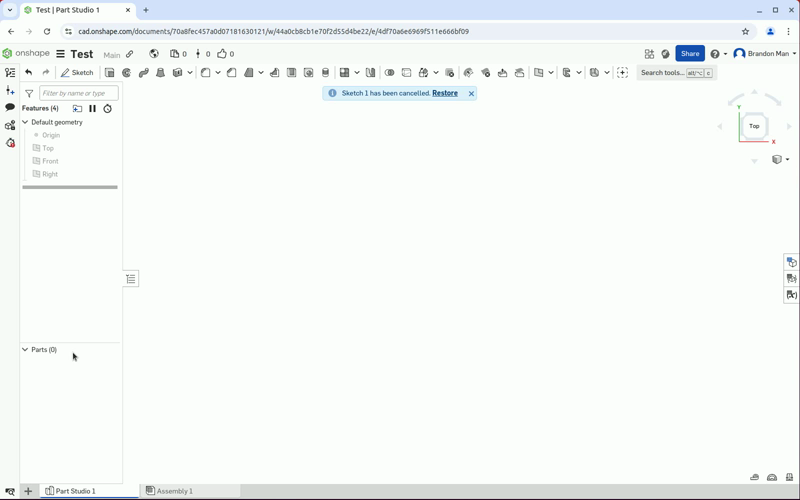
key(shift+p)
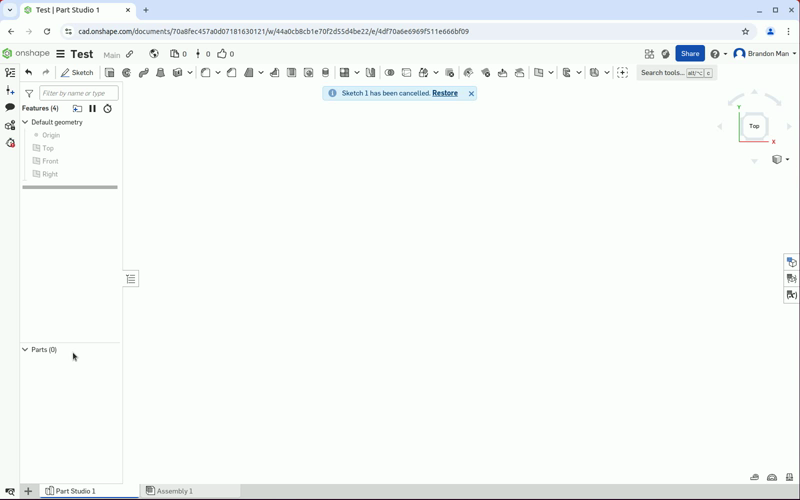
key(space)
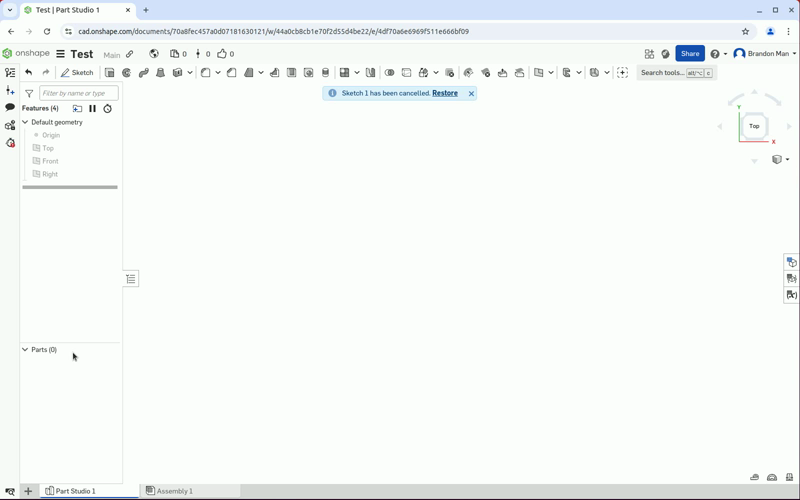
key_down(shift)
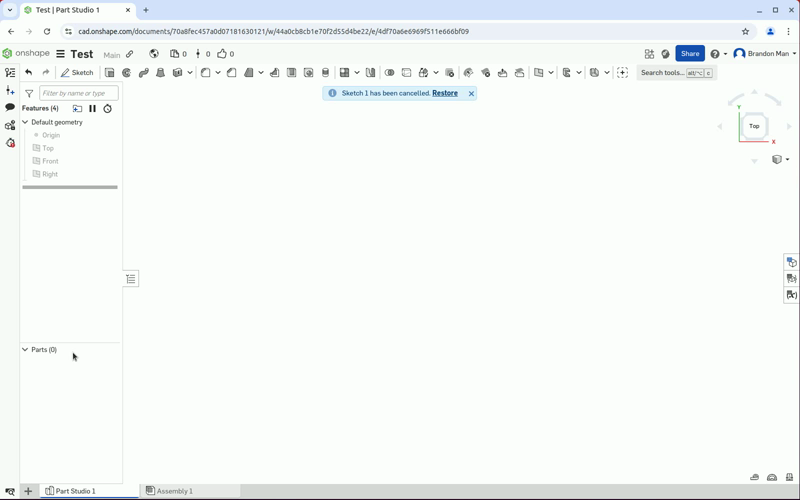
key(up)
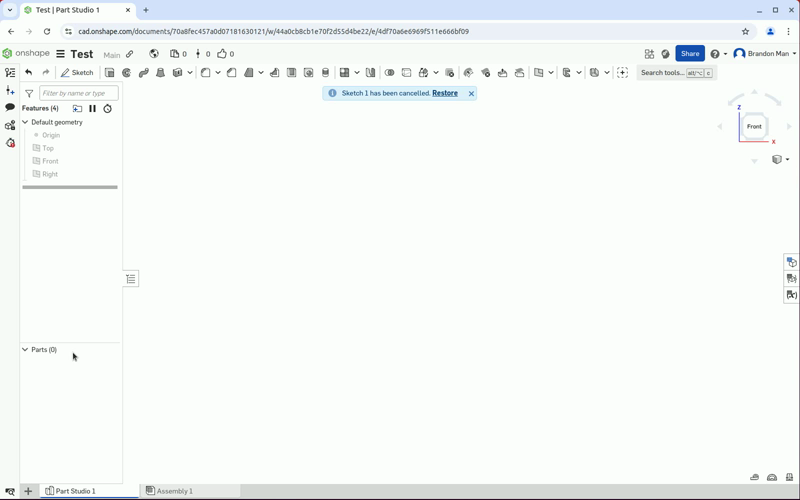
key_up(shift)
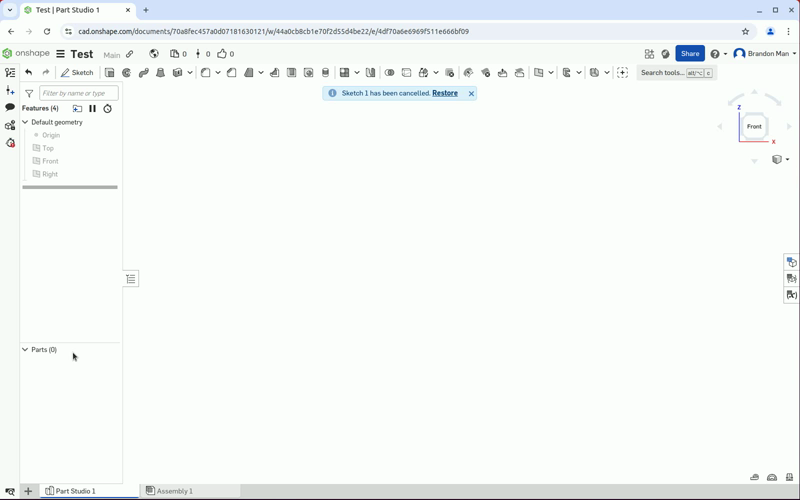
mouse_move(73, 352)
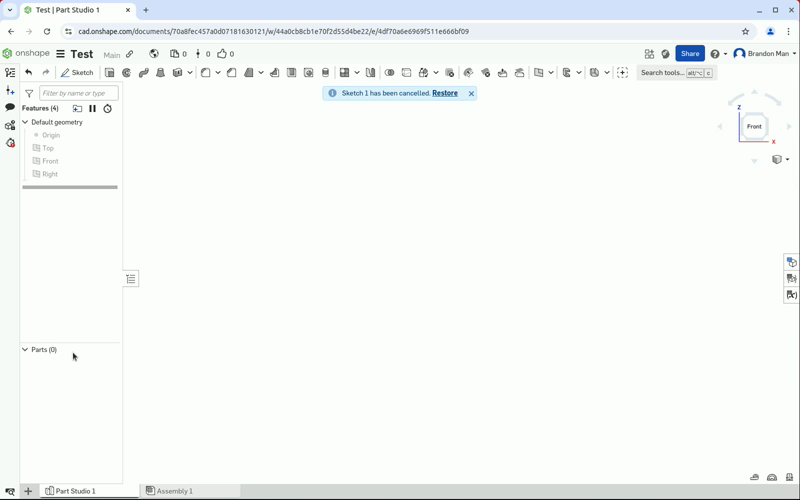
key(shift+y)
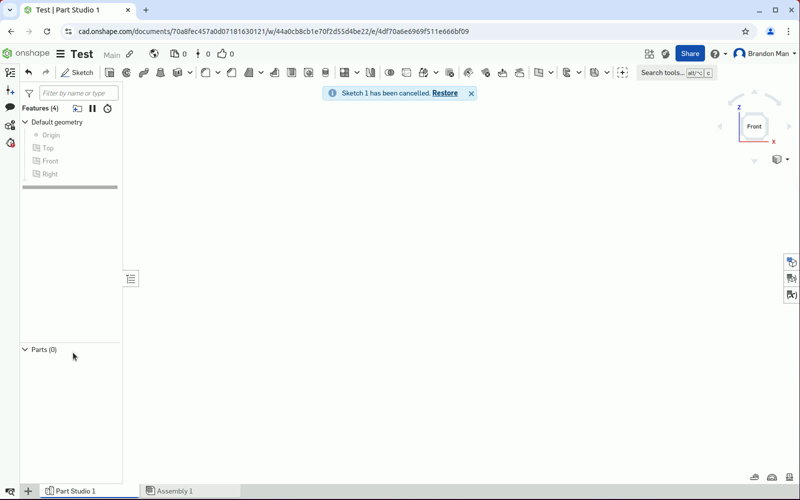
key(shift+s)
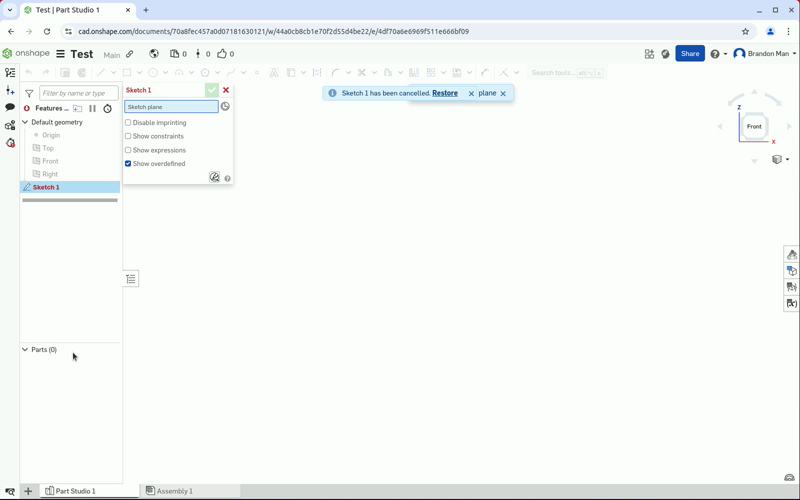
mouse_move(73, 163)
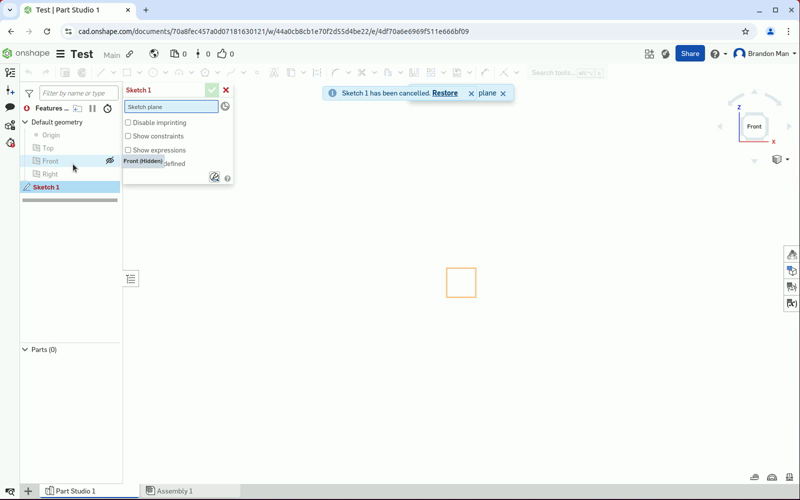
click(73, 163)
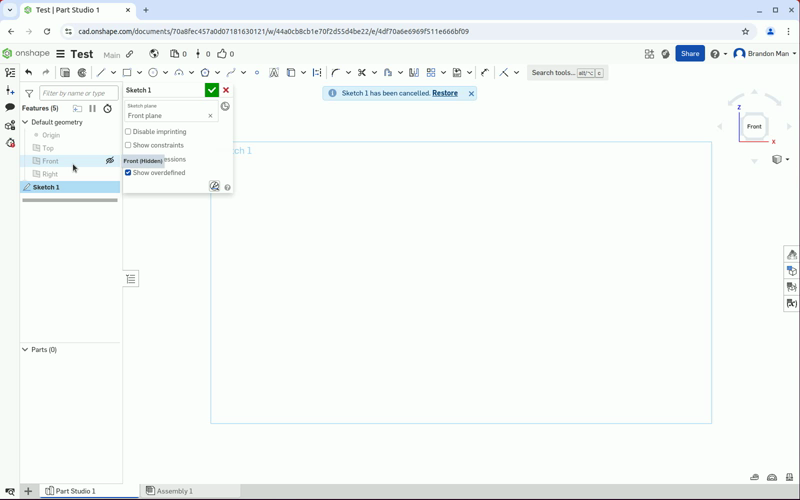
mouse_move(73, 352)
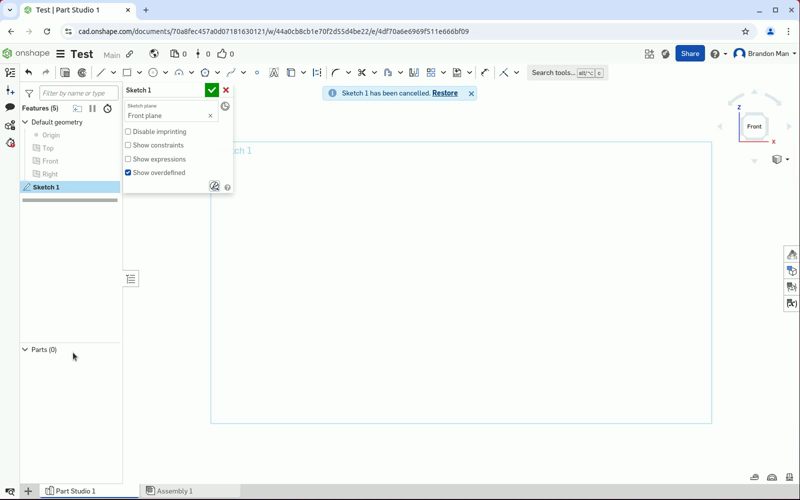
key(y)
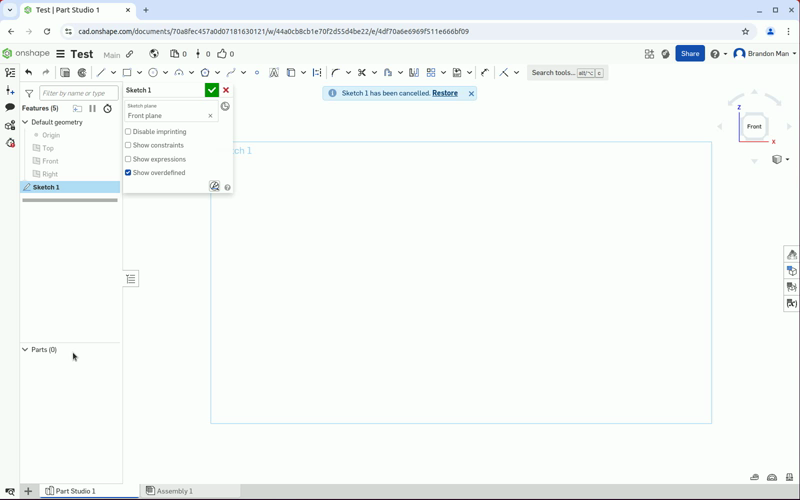
key(l)
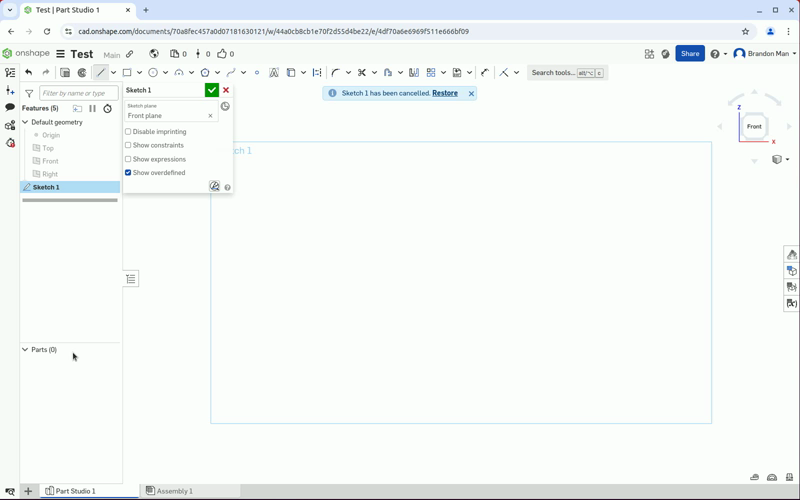
key_down(shift)
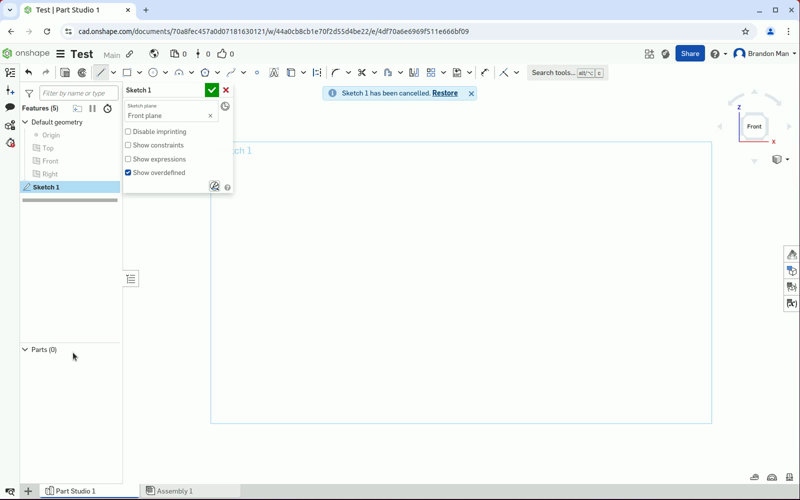
mouse_move(365, 361)
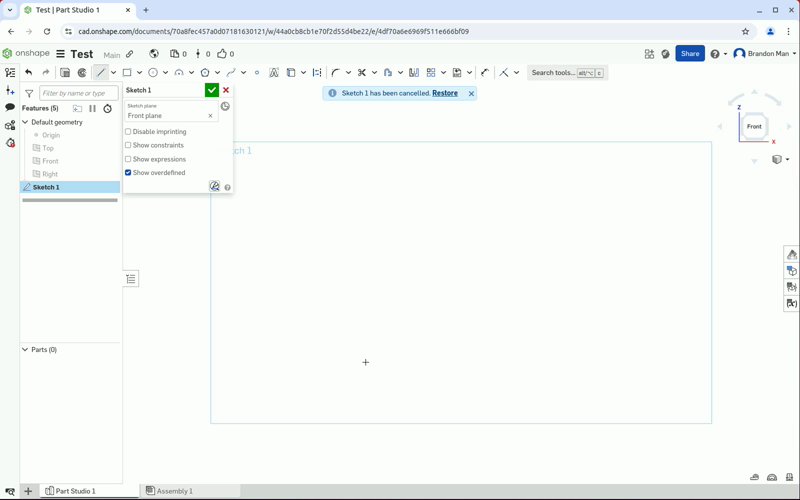
click(365, 361)
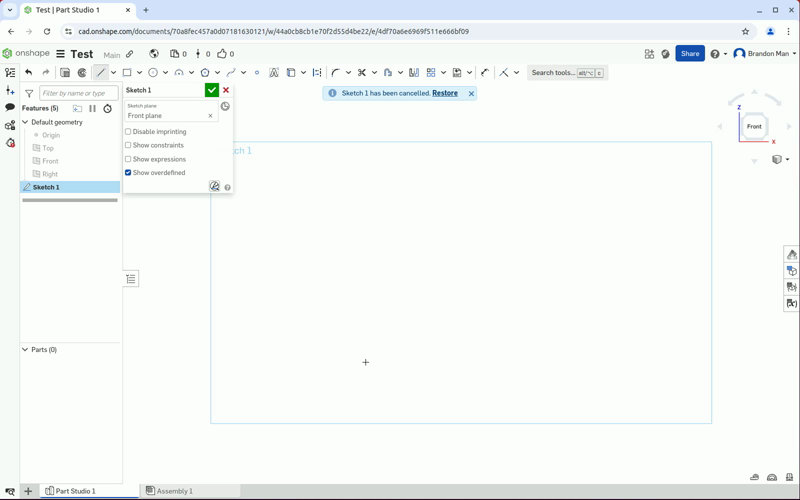
key_up(shift)
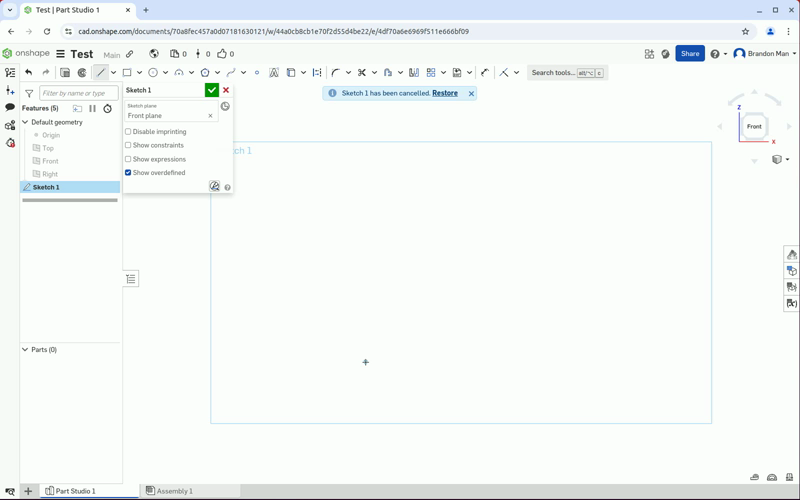
key_down(shift)
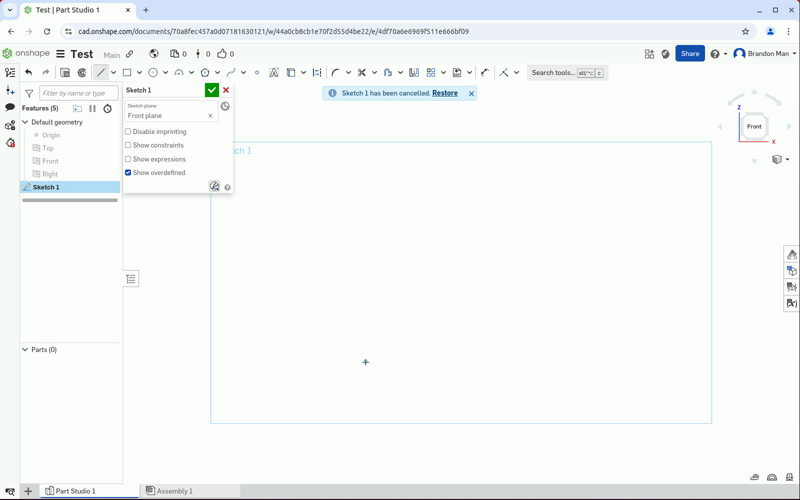
mouse_move(541, 361)
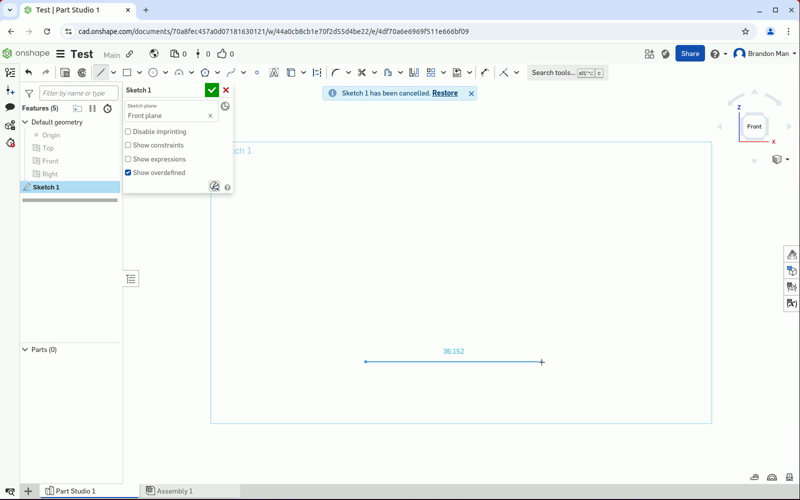
click(541, 361)
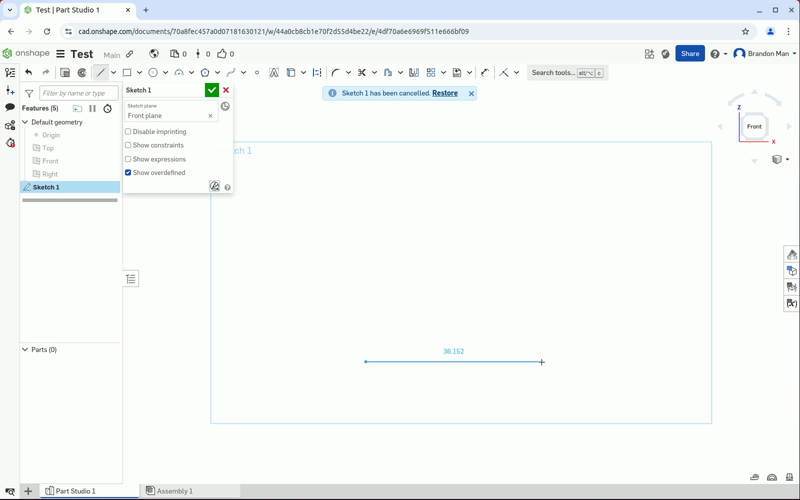
key_up(shift)
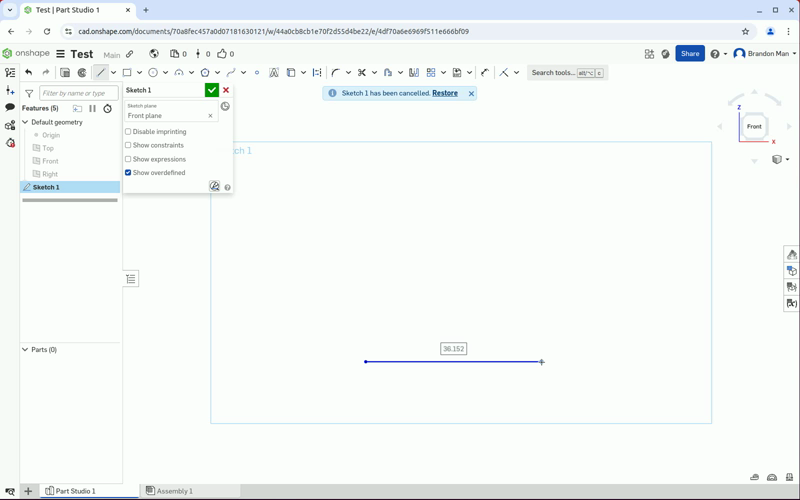
key_down(shift)
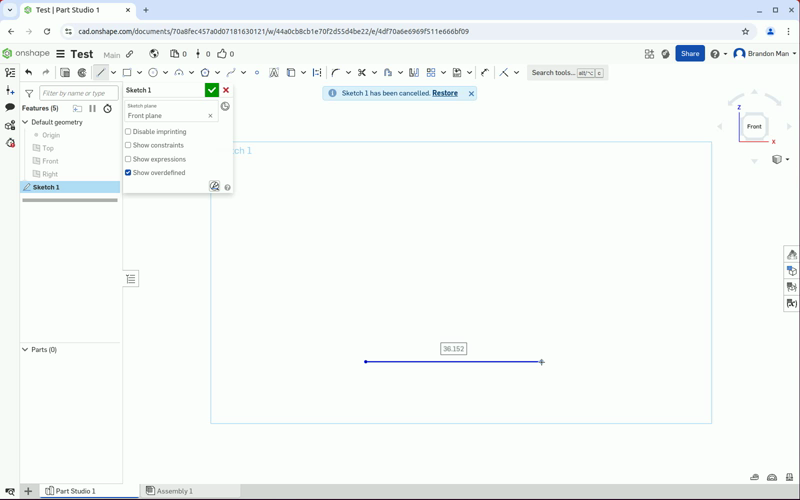
mouse_move(571, 361)
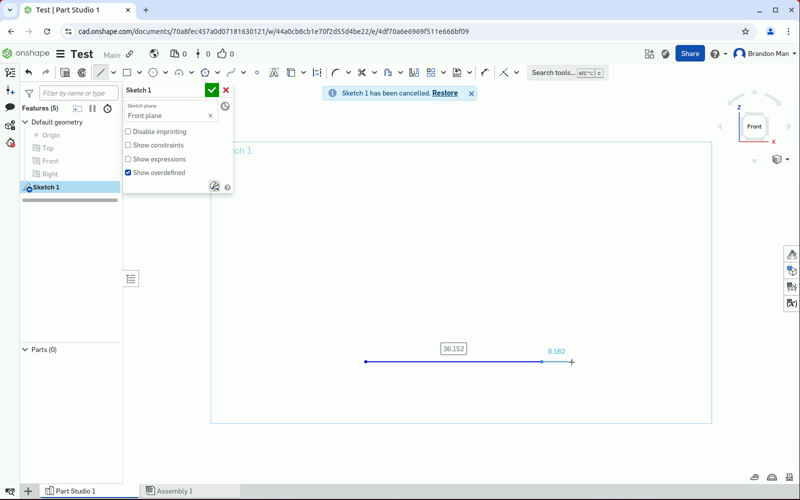
mouse_move(541, 304)
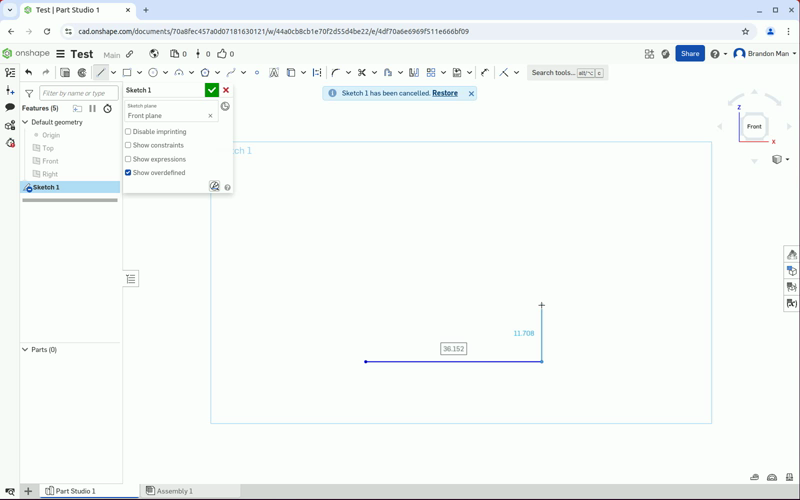
click(541, 304)
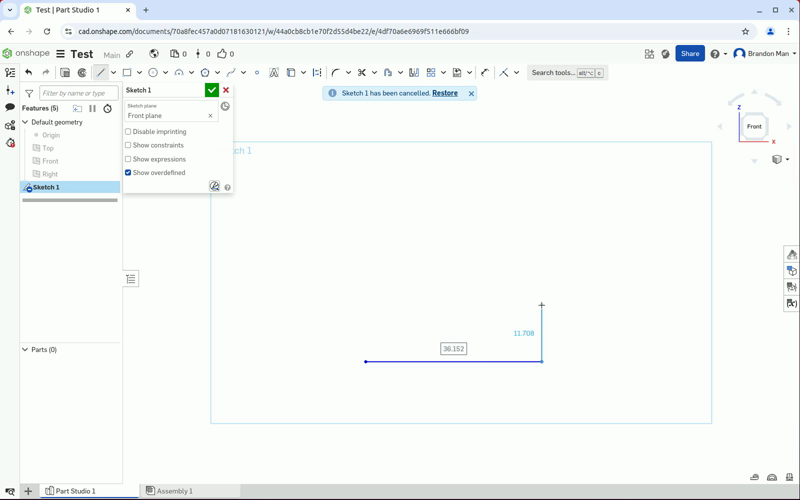
key_up(shift)
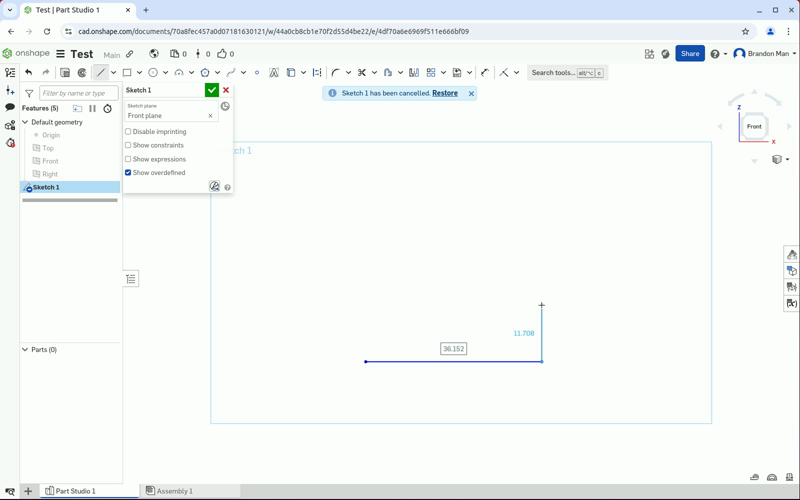
key_down(shift)
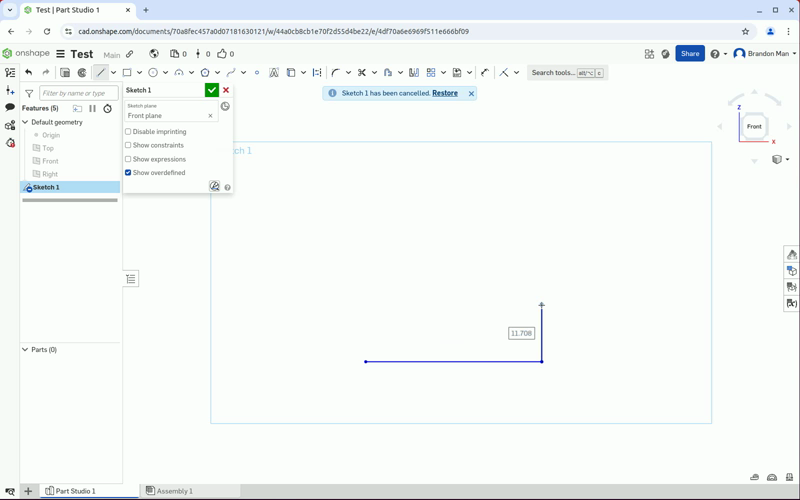
mouse_move(571, 304)
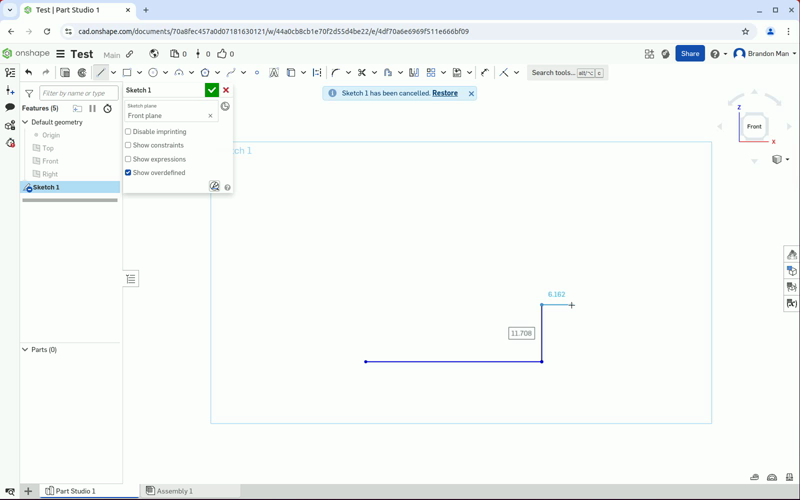
mouse_move(541, 296)
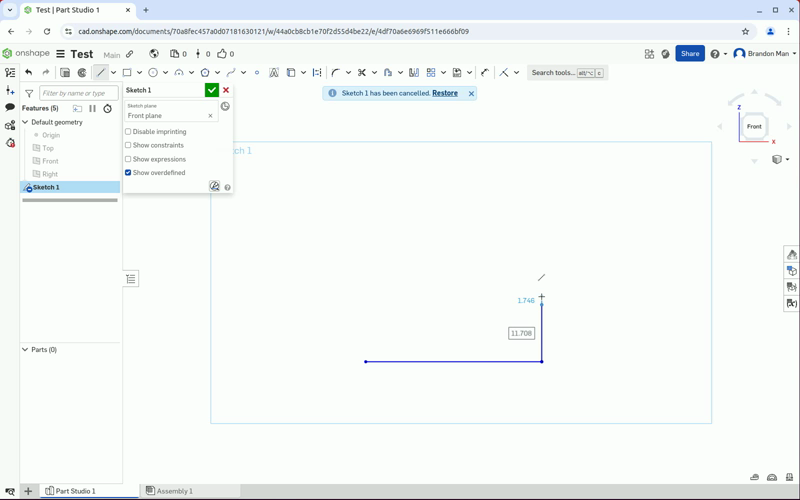
click(541, 296)
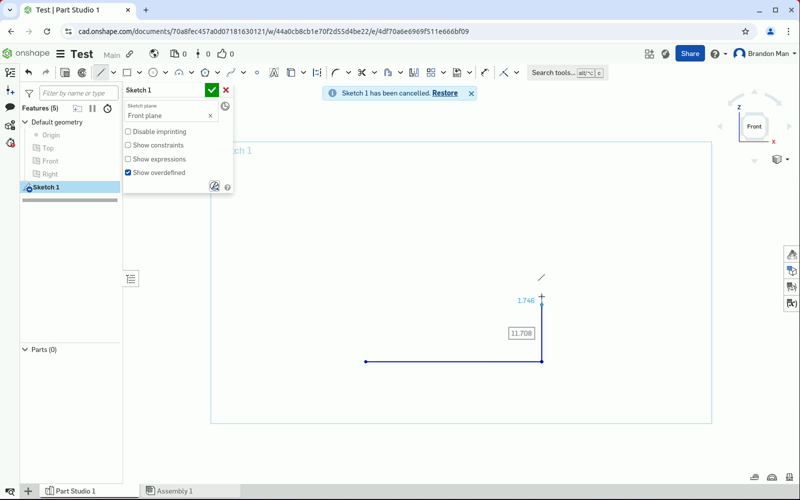
key_up(shift)
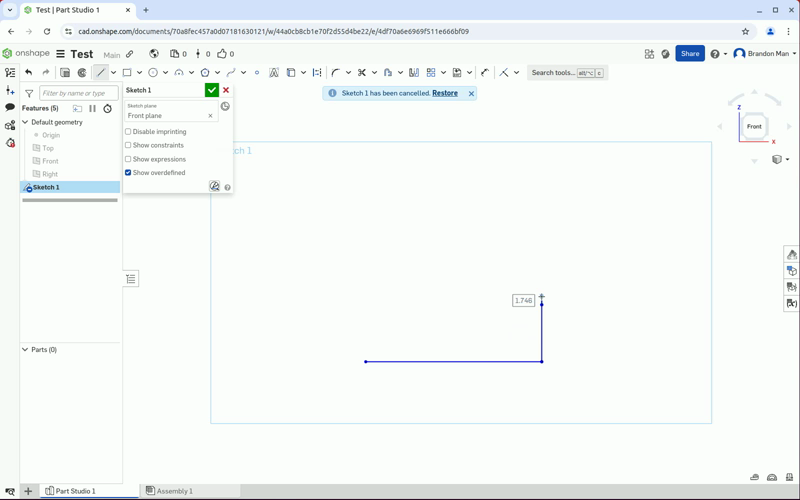
key_down(shift)
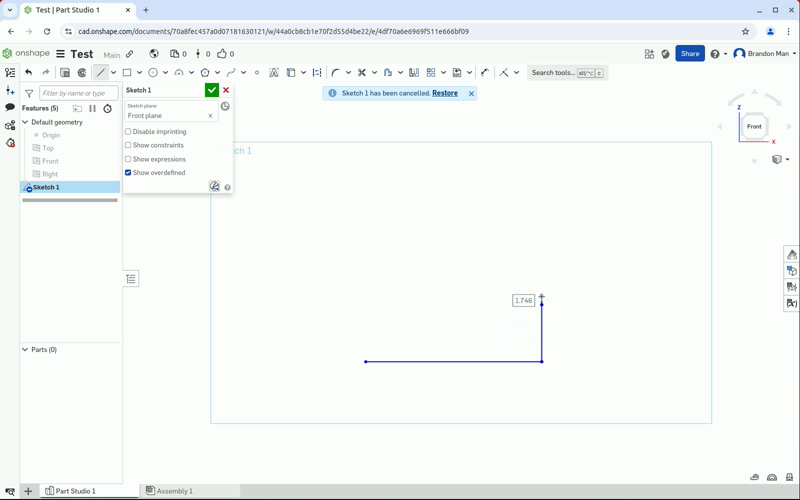
mouse_move(571, 296)
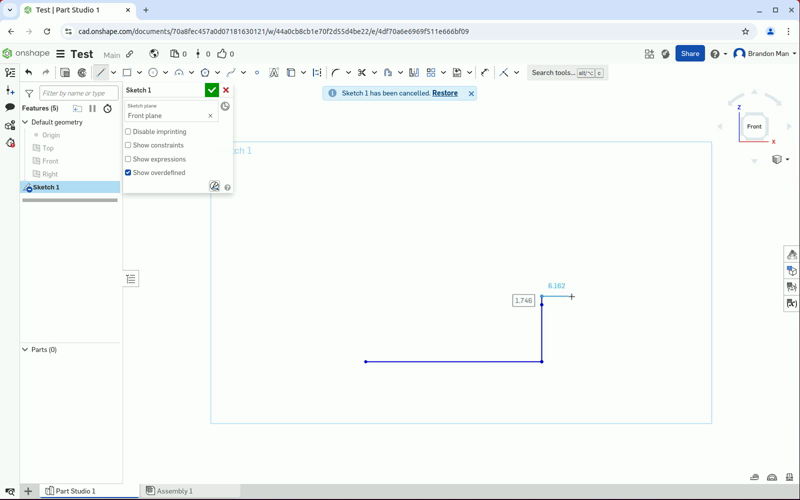
mouse_move(567, 270)
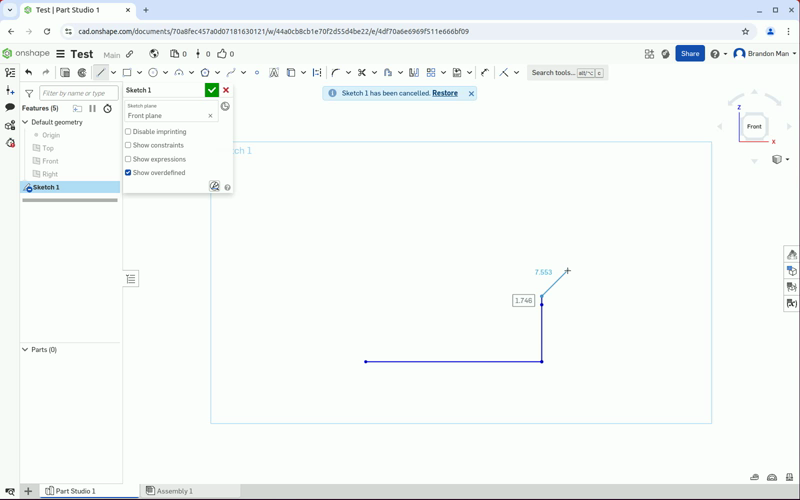
click(567, 270)
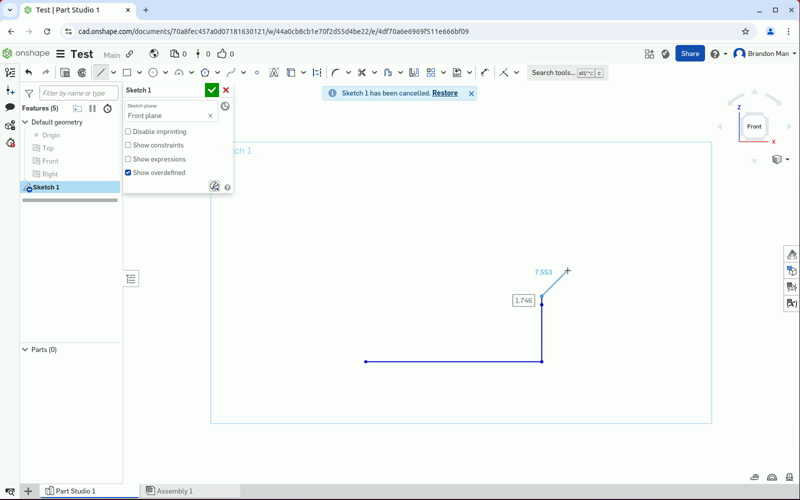
key_up(shift)
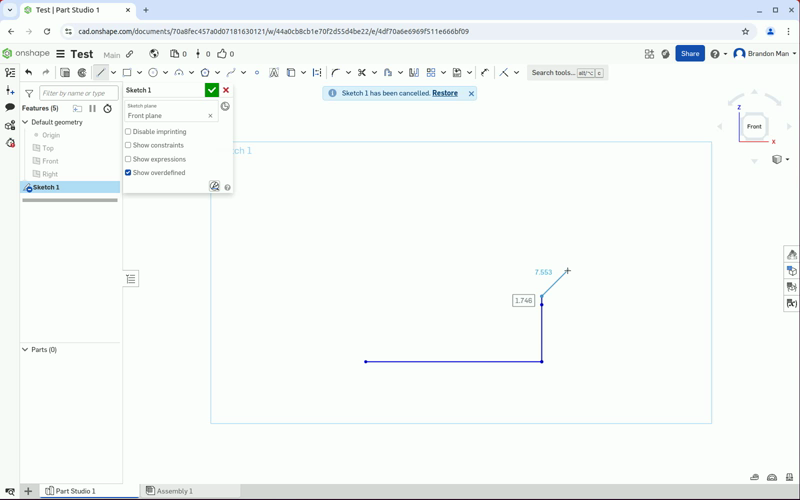
key_down(shift)
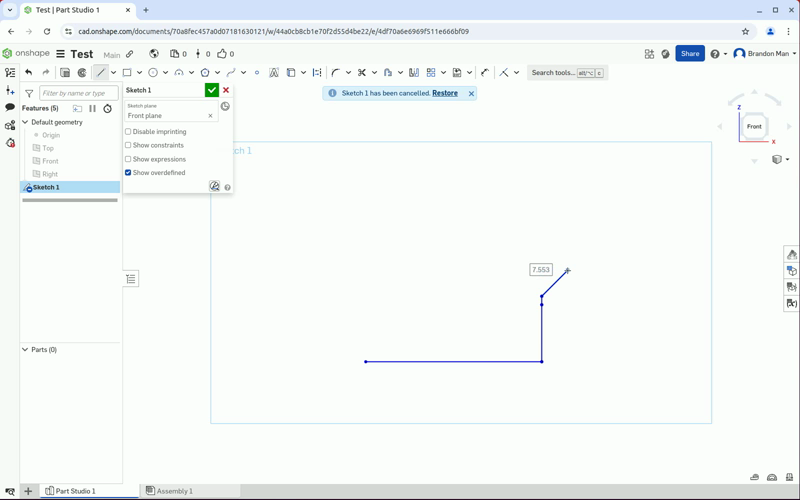
mouse_move(487, 296)
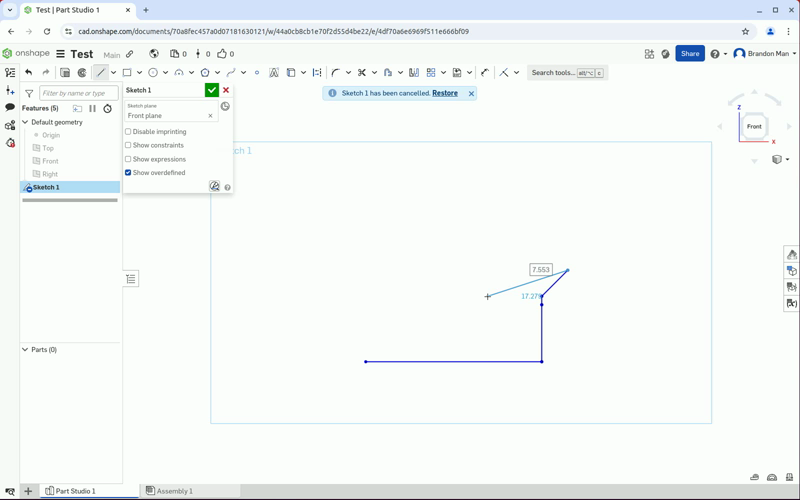
click(487, 296)
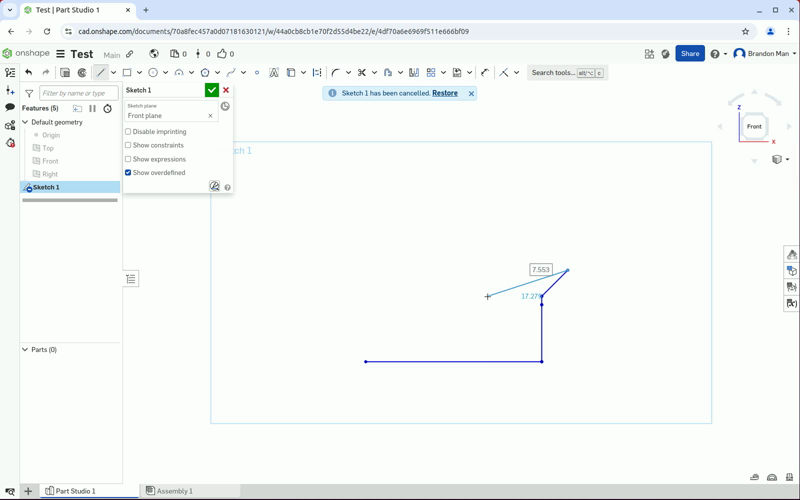
key_up(shift)
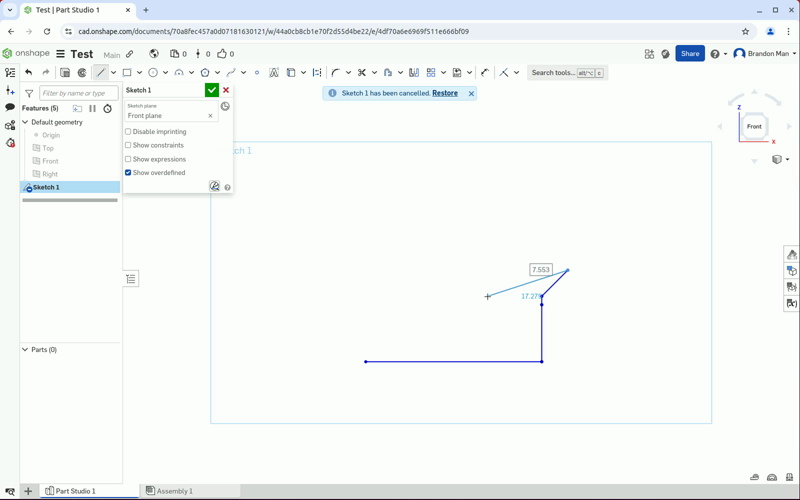
key_down(shift)
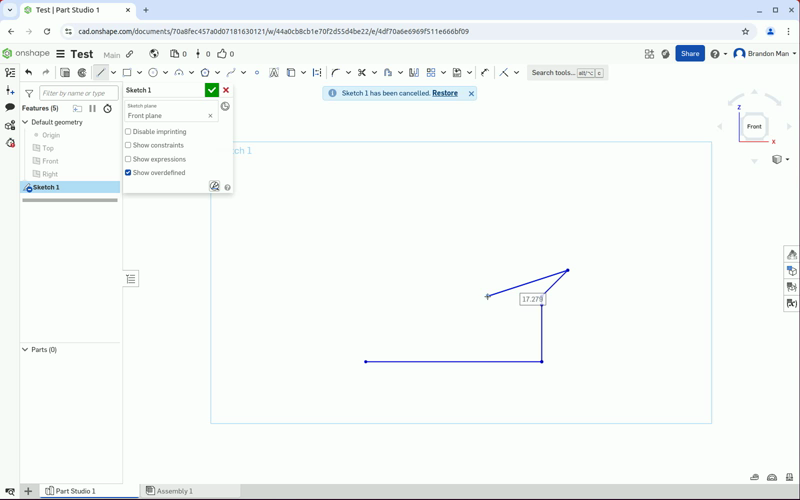
mouse_move(517, 296)
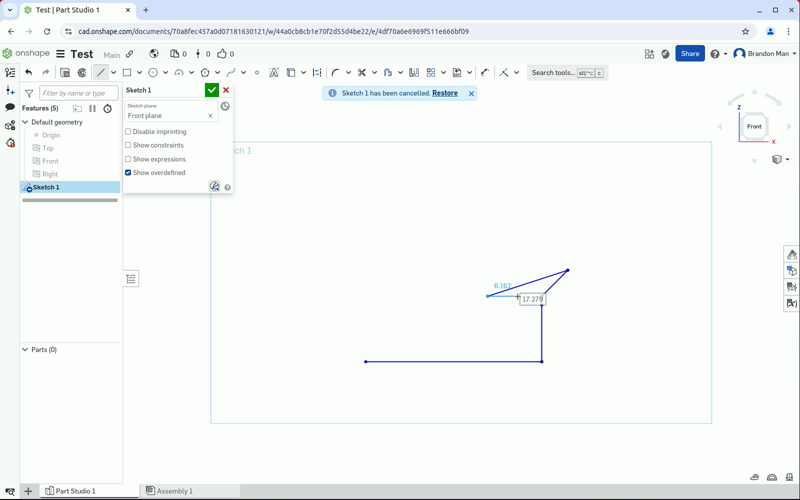
mouse_move(487, 335)
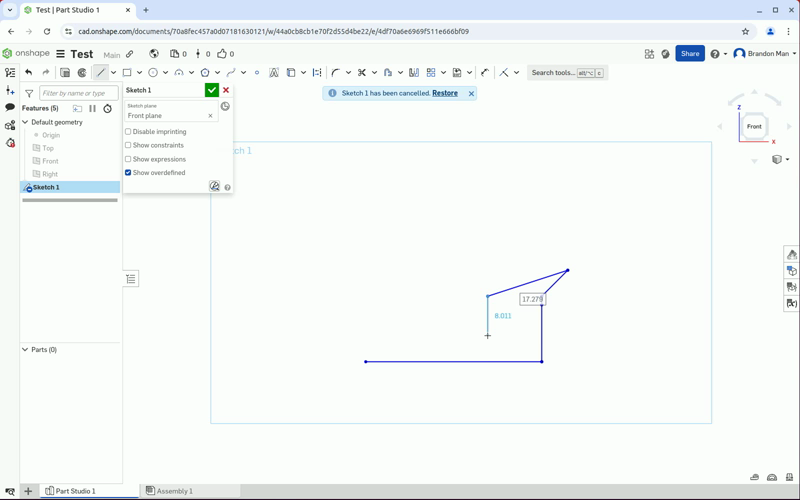
click(487, 335)
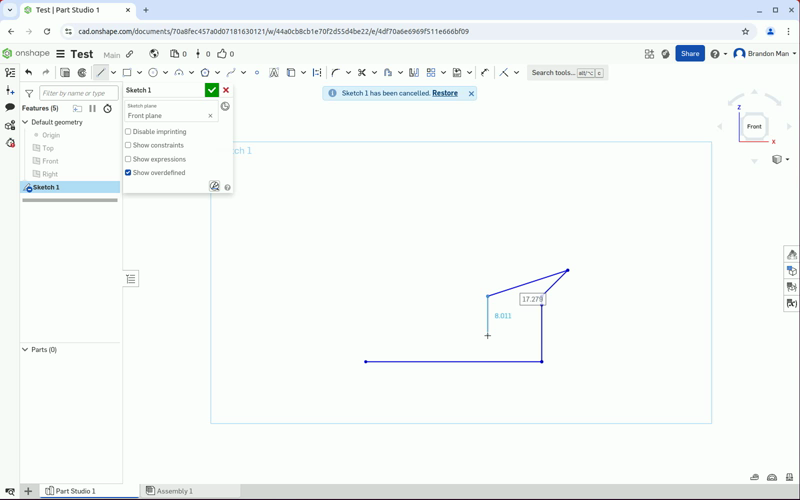
key_up(shift)
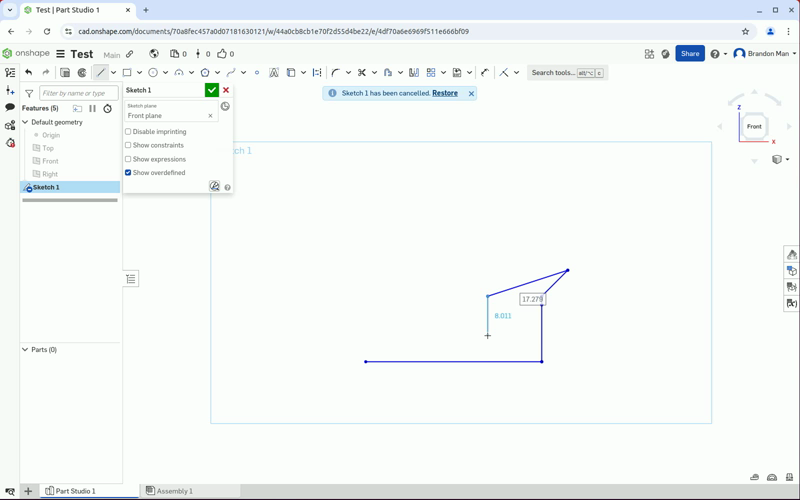
key_down(shift)
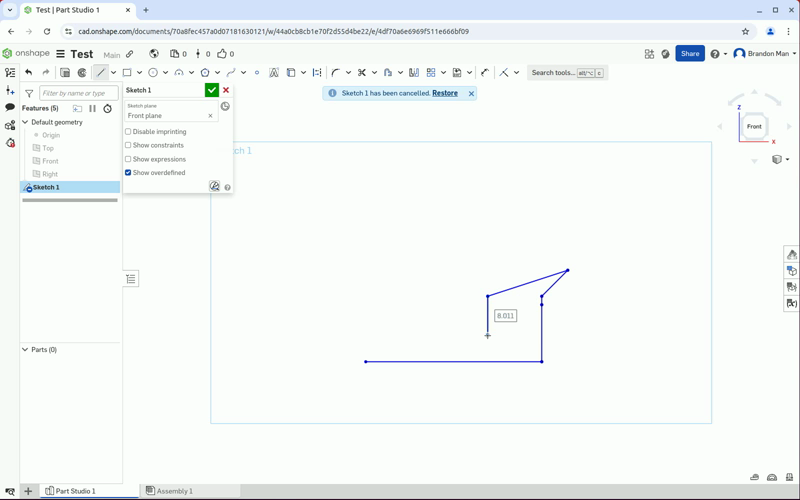
mouse_move(394, 335)
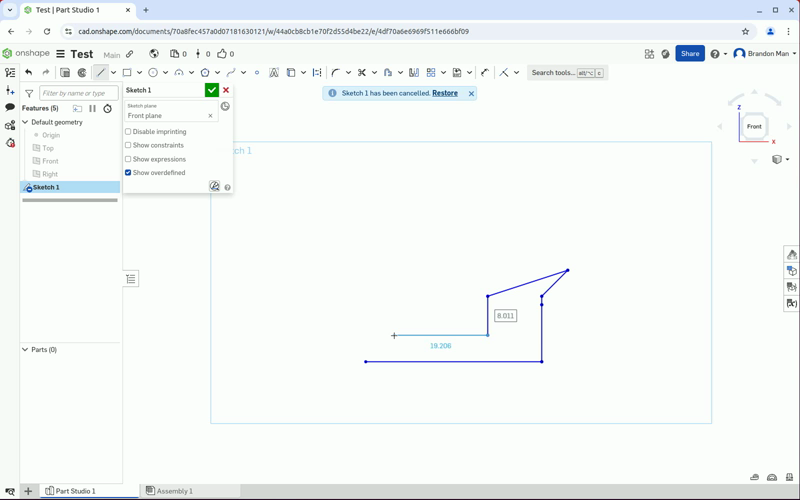
click(394, 335)
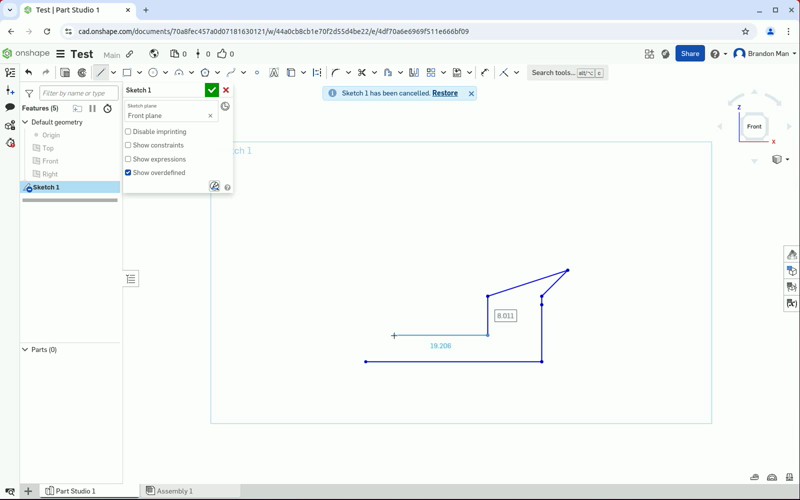
key_up(shift)
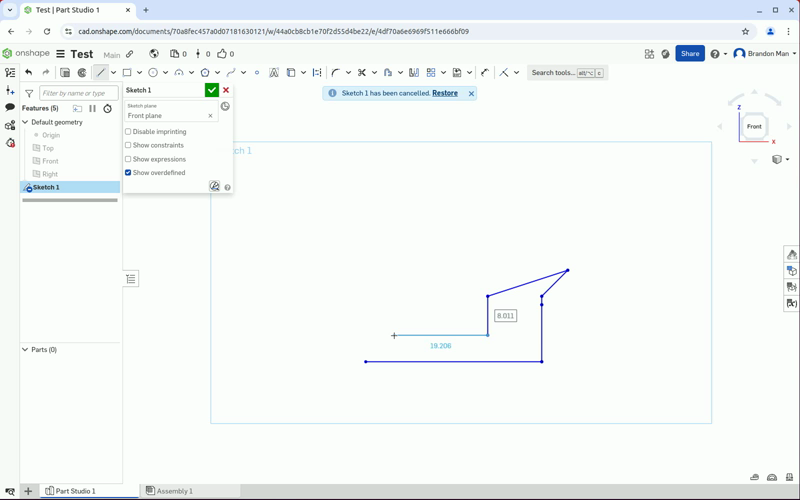
key_down(shift)
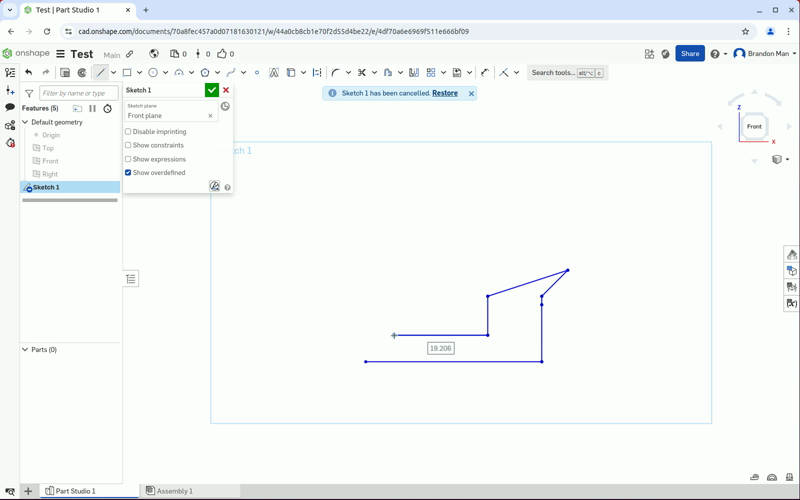
mouse_move(394, 243)
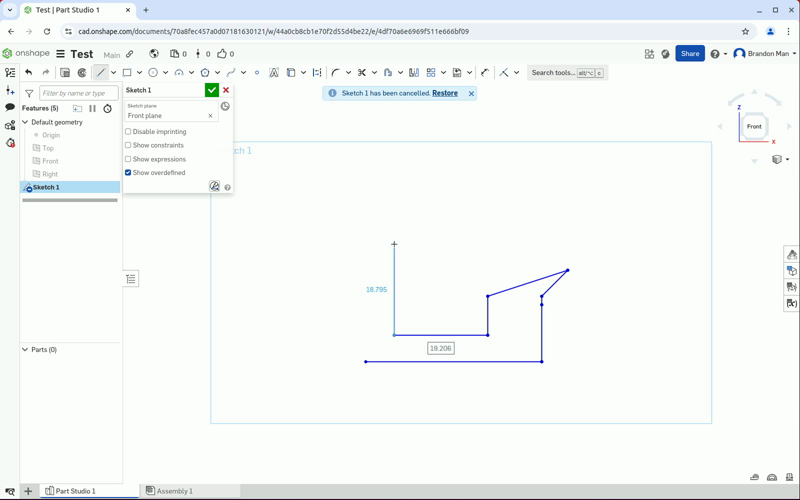
click(394, 243)
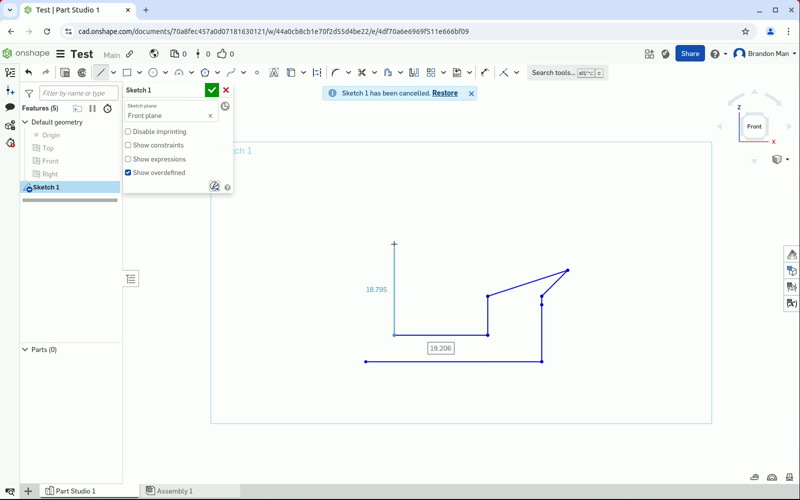
key_up(shift)
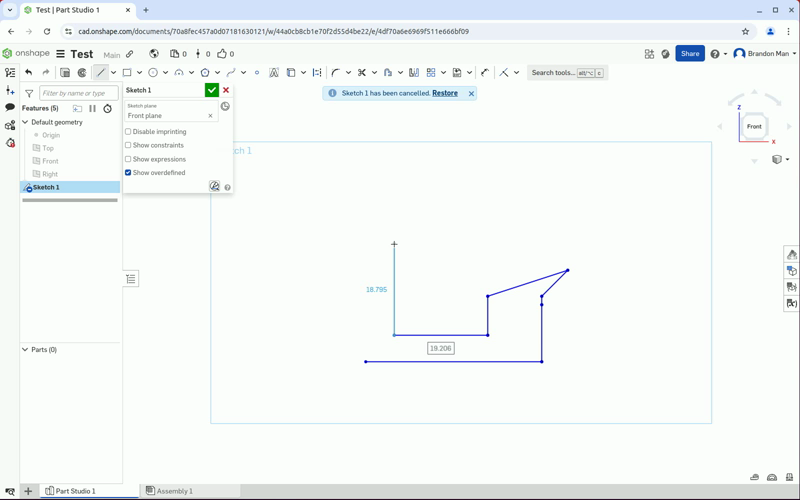
key_down(shift)
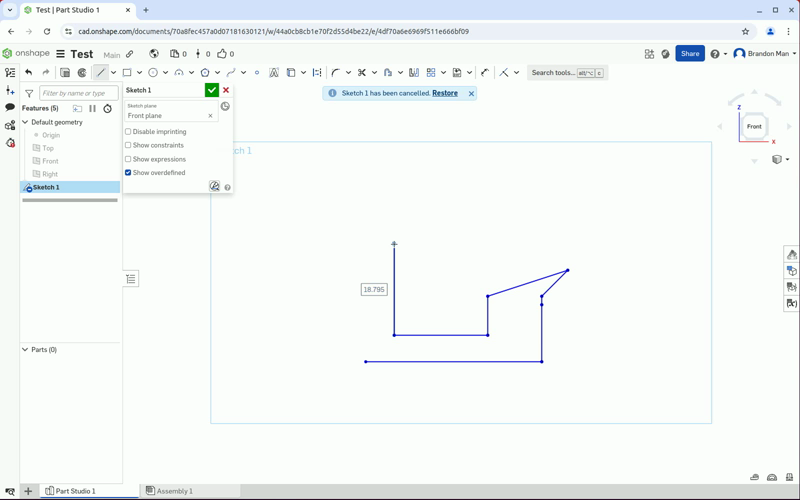
mouse_move(572, 243)
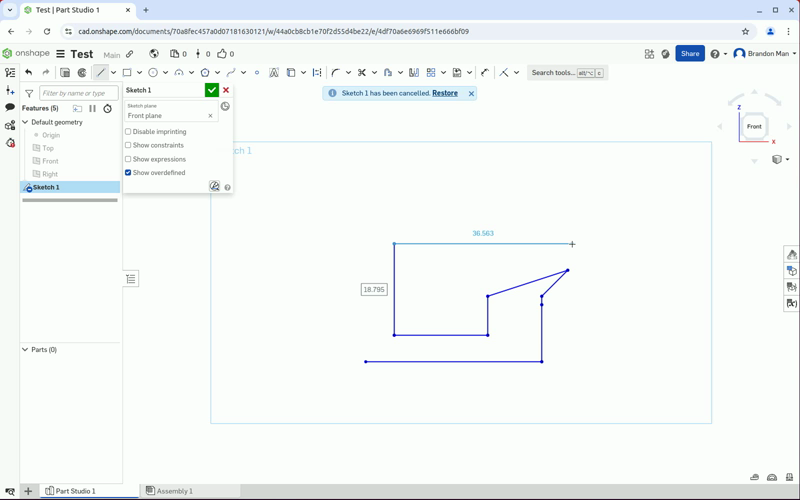
click(572, 243)
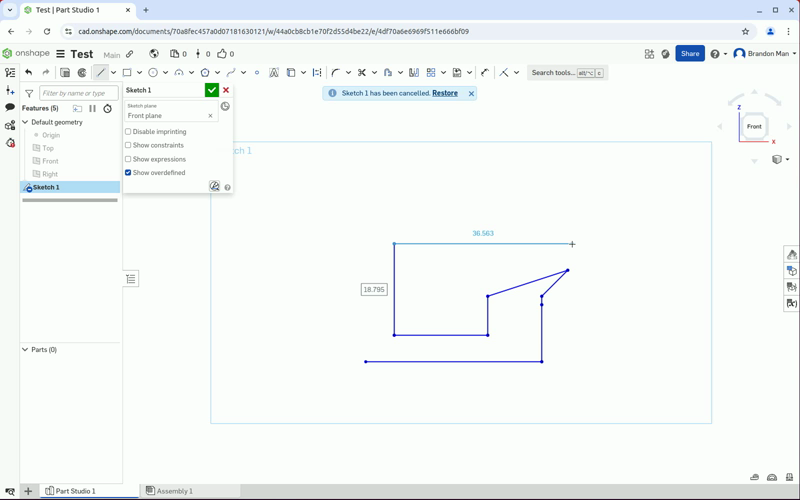
key_up(shift)
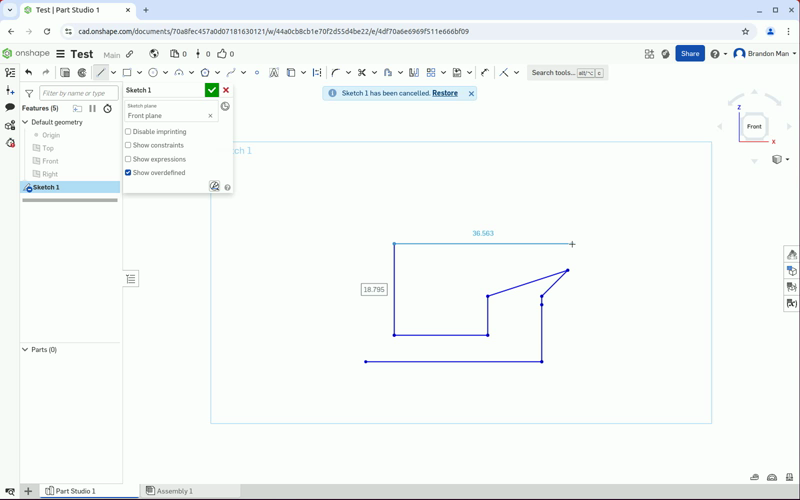
key_down(shift)
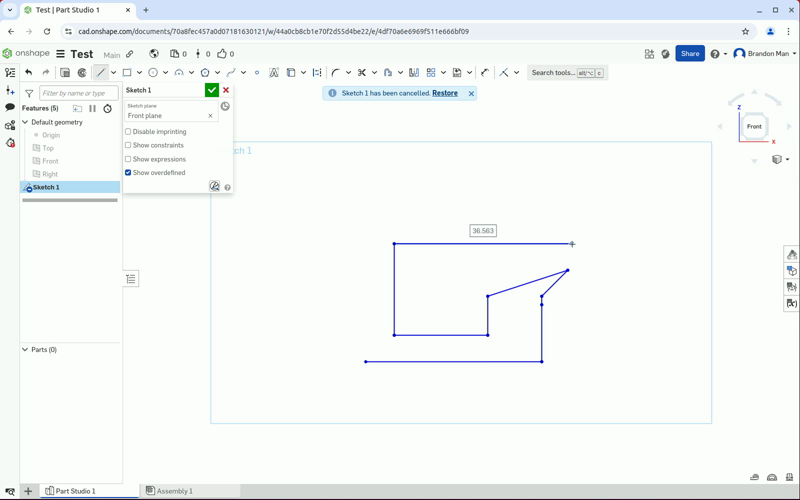
mouse_move(517, 178)
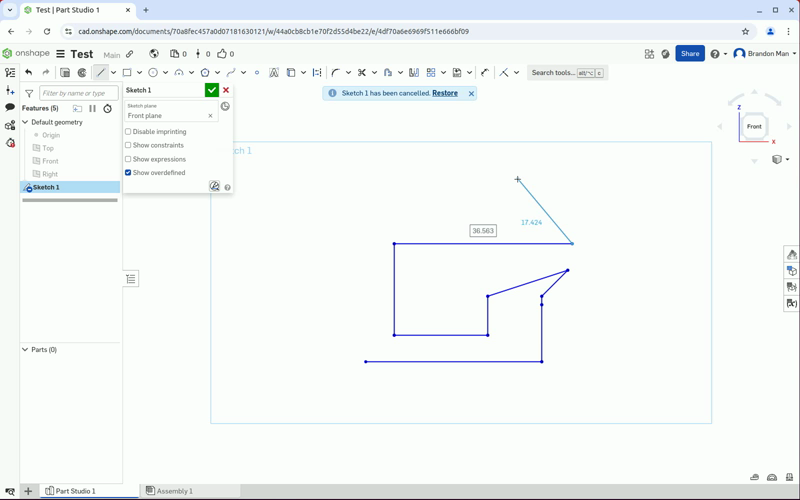
click(517, 178)
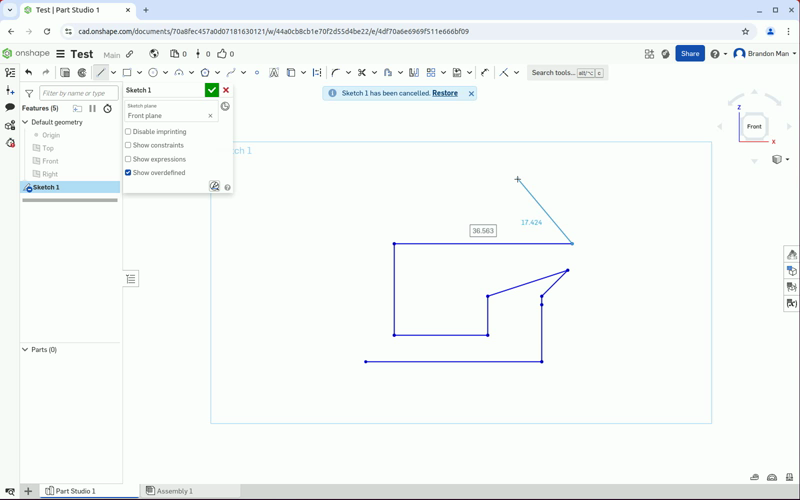
key_up(shift)
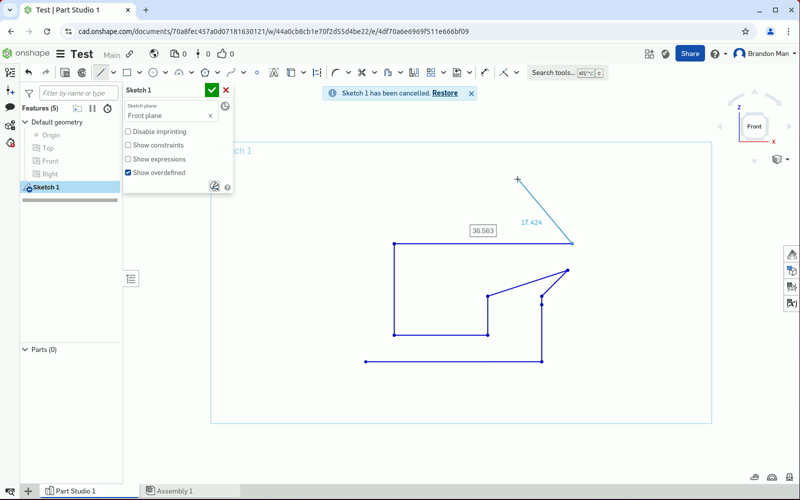
key_down(shift)
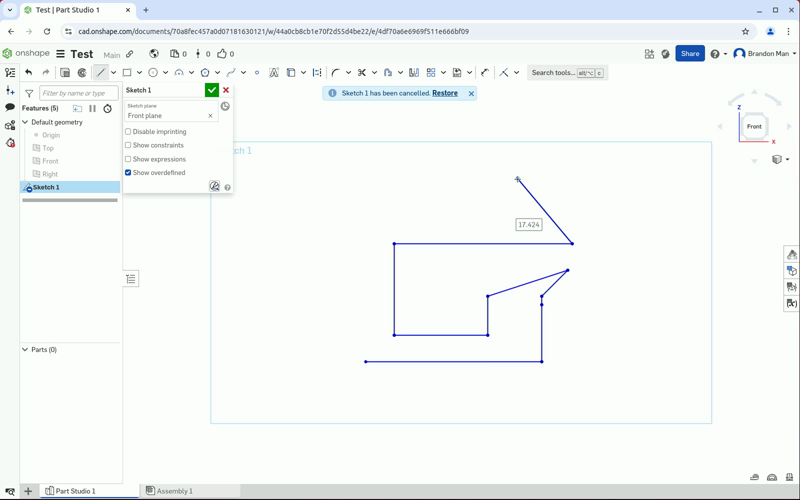
mouse_move(365, 243)
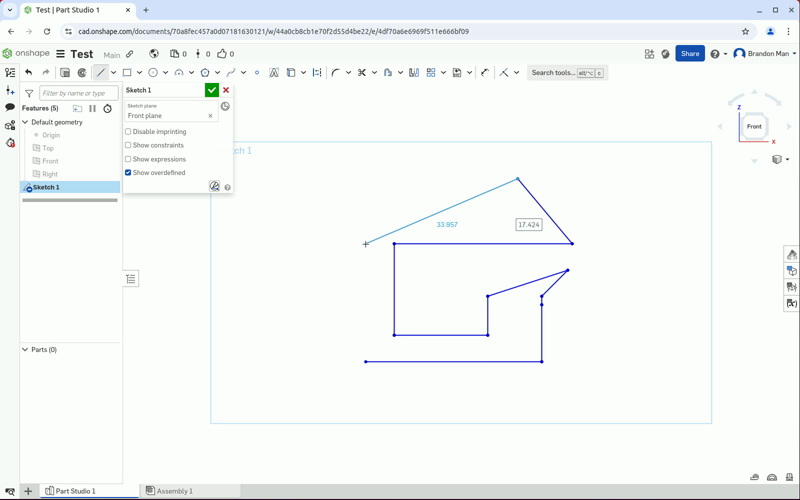
click(365, 243)
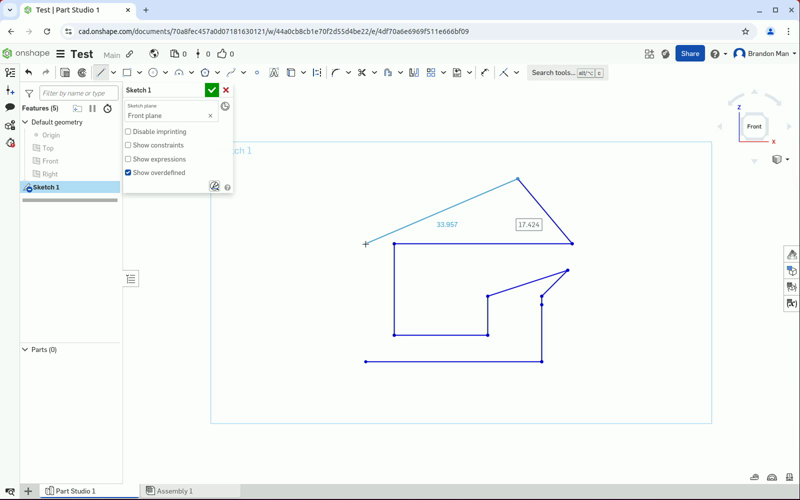
key_up(shift)
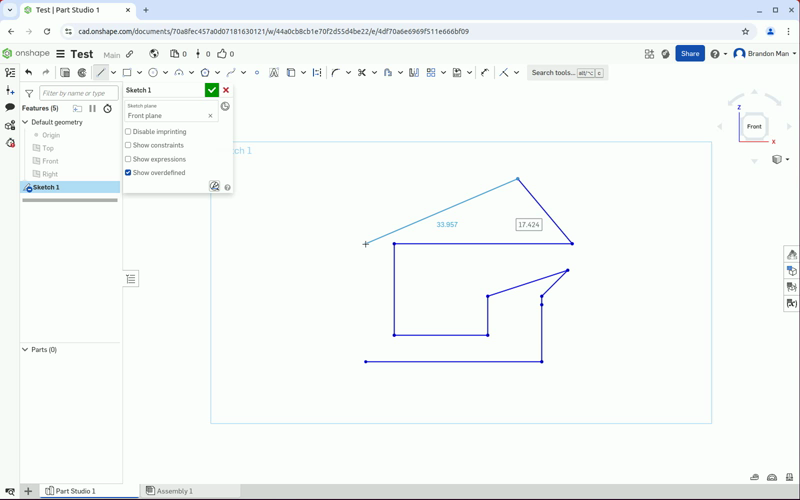
key_down(shift)
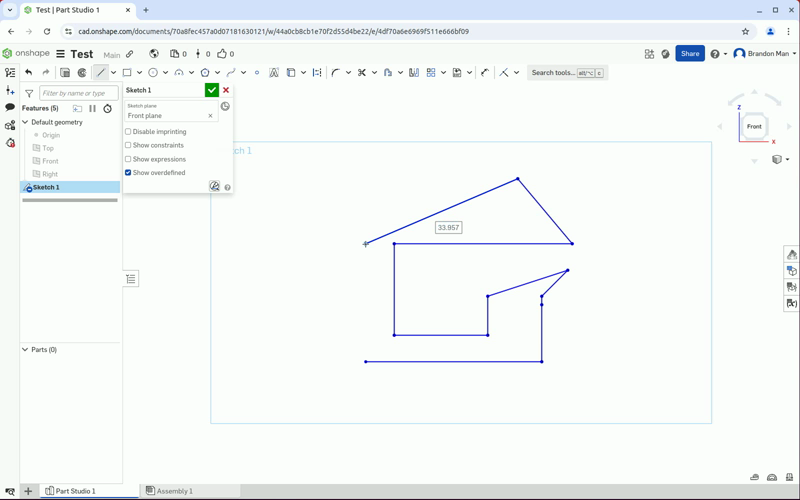
mouse_move(365, 361)
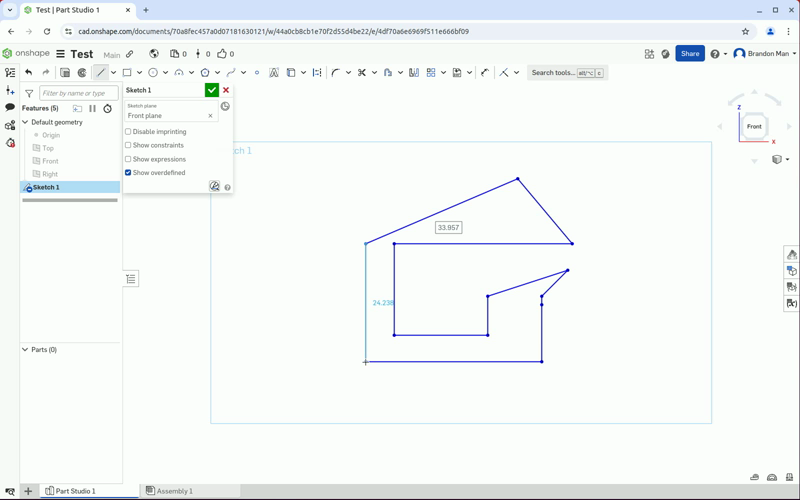
key_up(shift)
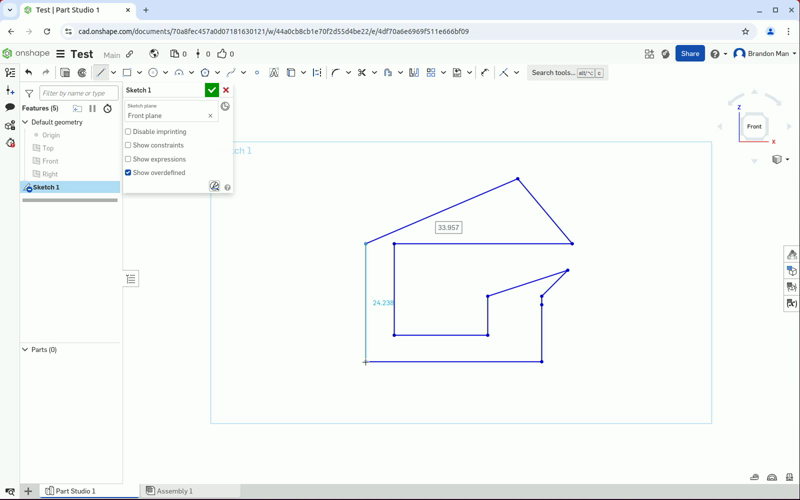
click(365, 361)
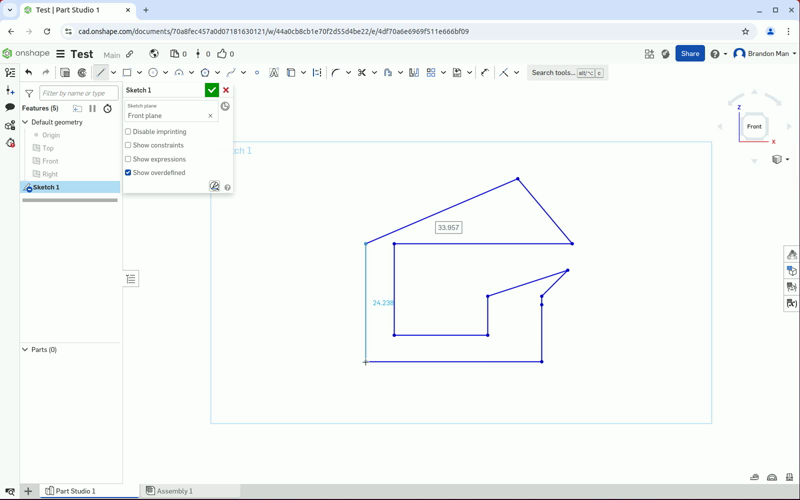
key(esc)
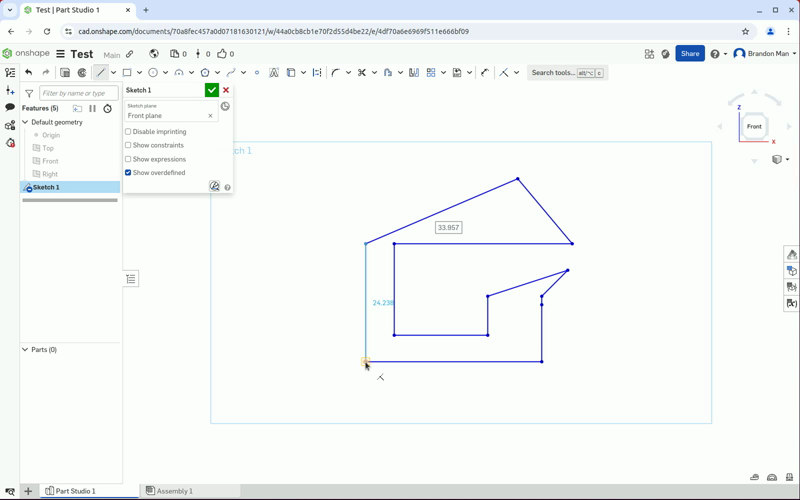
mouse_move(489, 348)
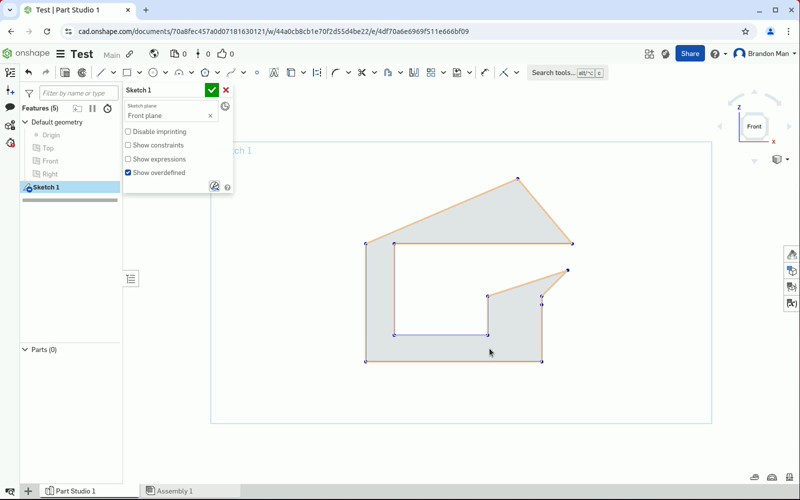
click(489, 348)
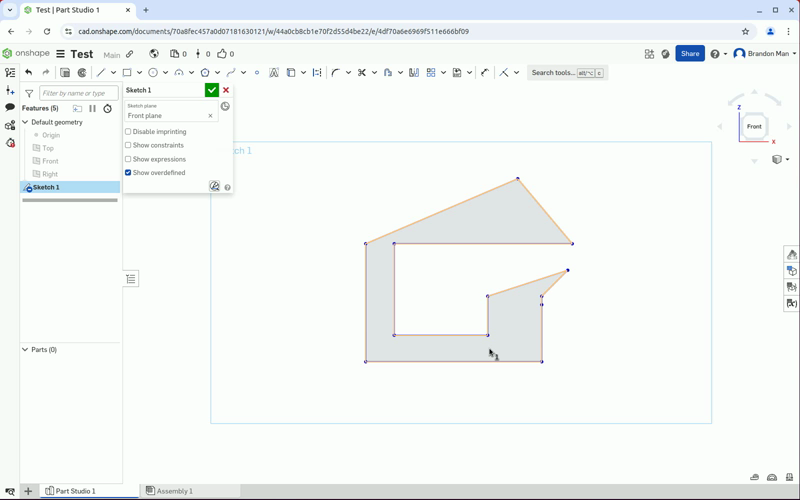
mouse_move(73, 352)
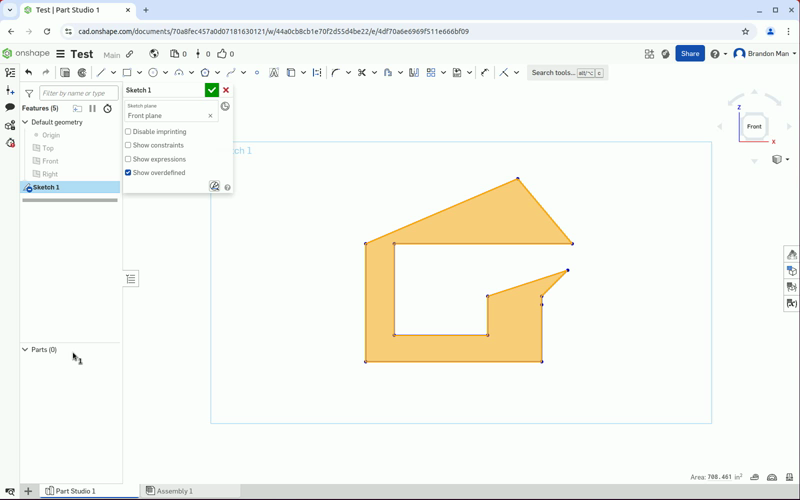
key(shift+y)
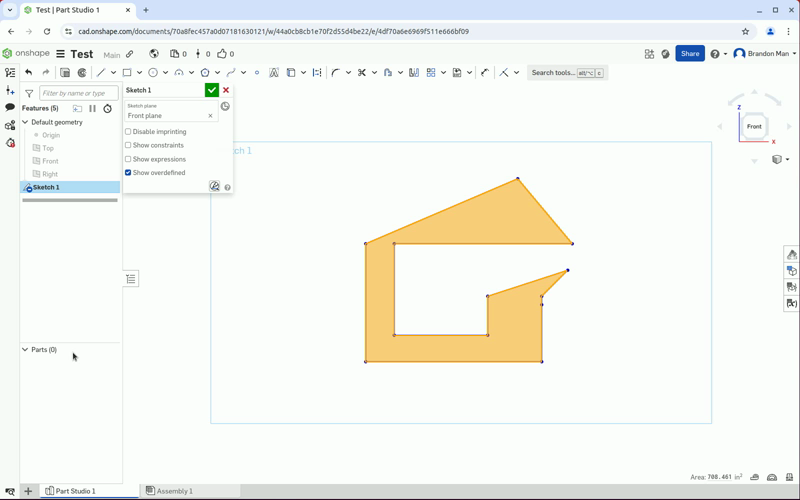
key(shift+e)
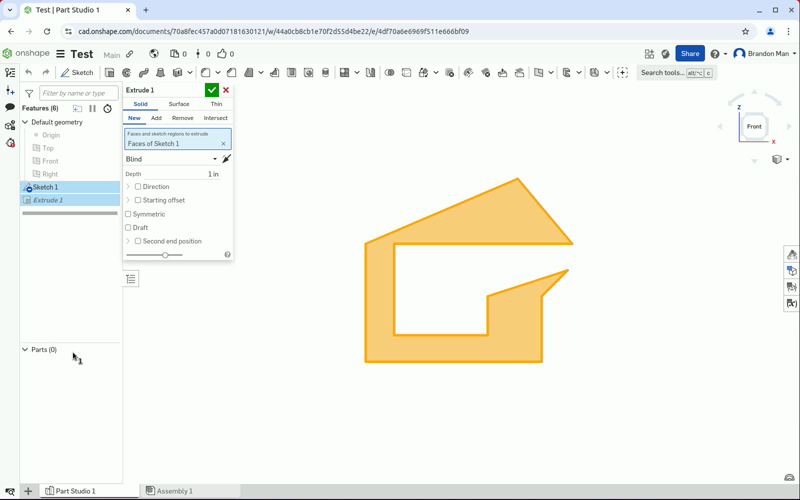
mouse_move(143, 106)
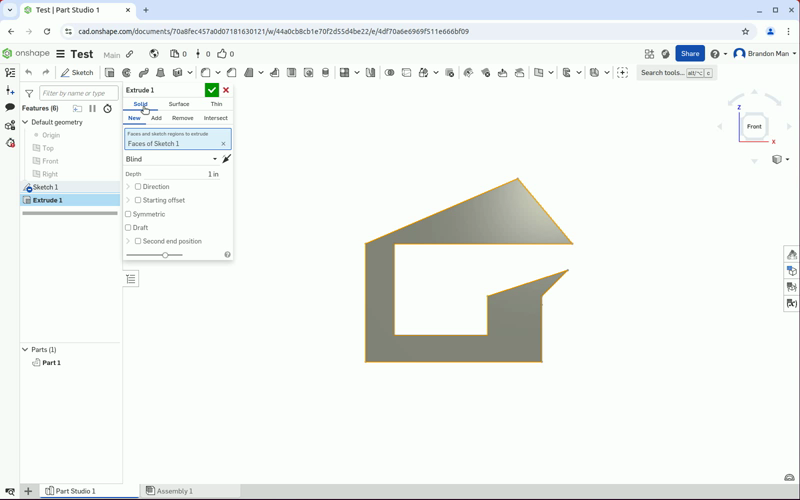
click(143, 106)
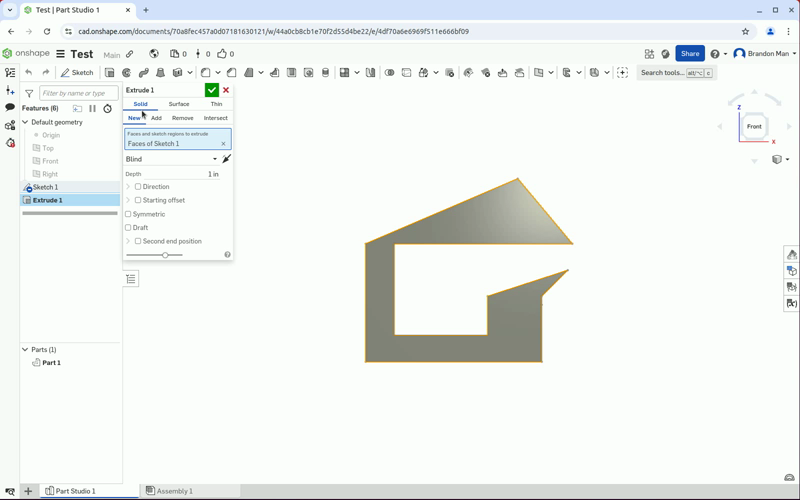
mouse_move(137, 120)
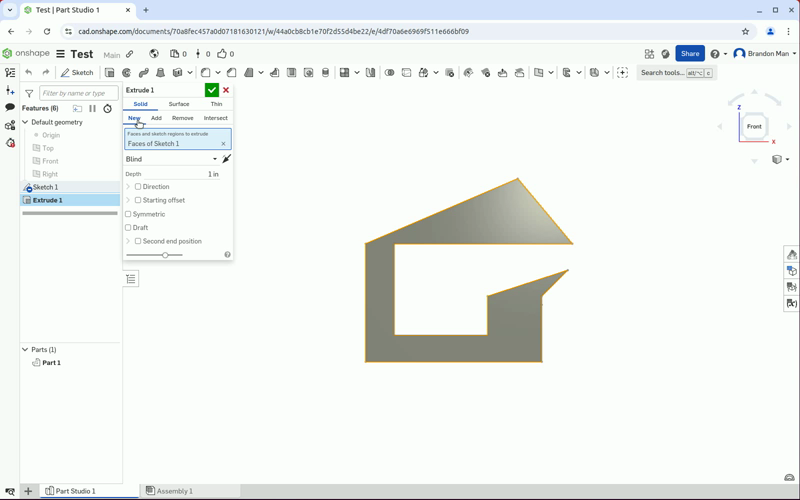
click(137, 120)
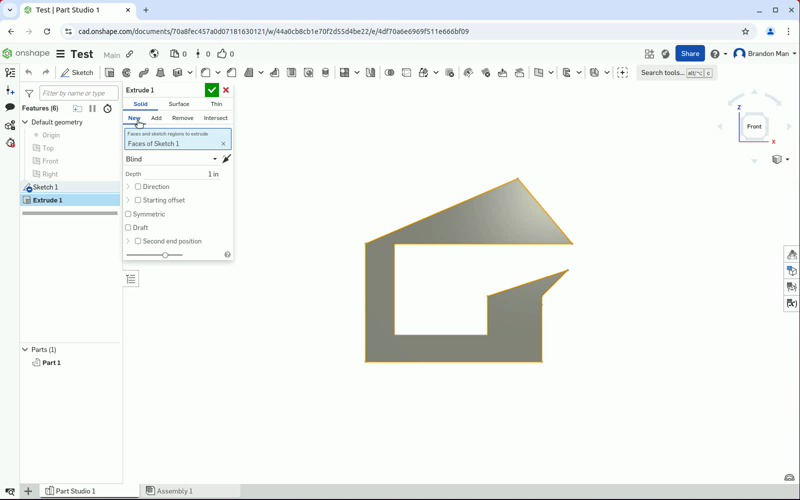
key(tab, 4)
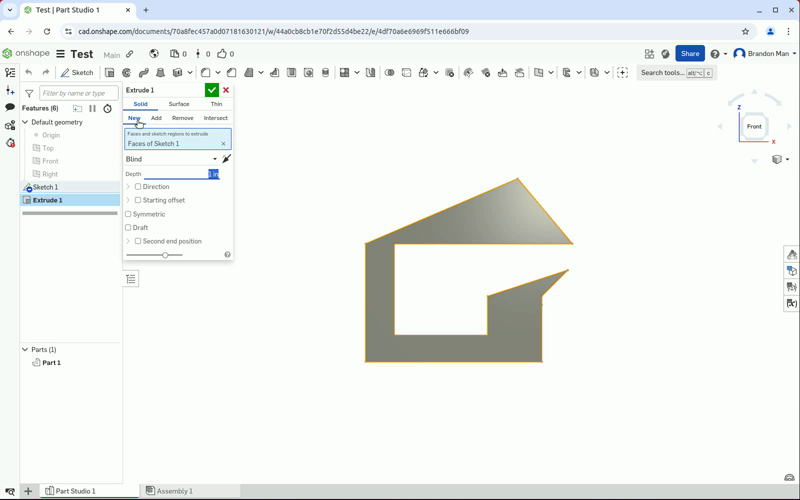
text(13.961)
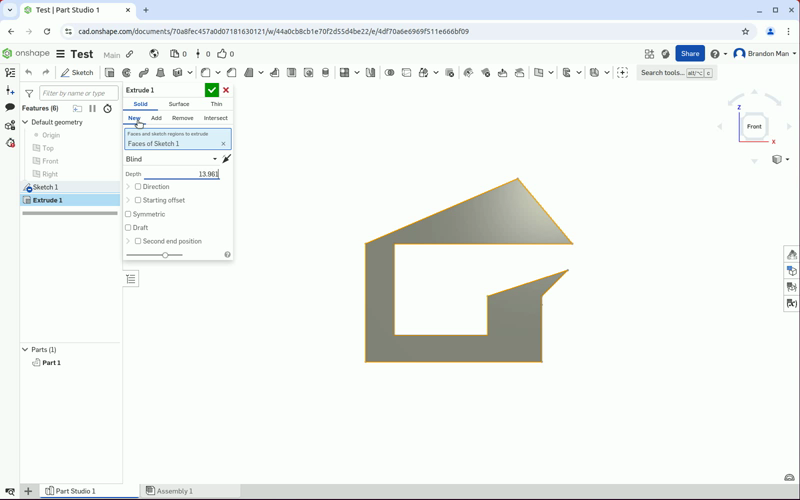
key(enter)
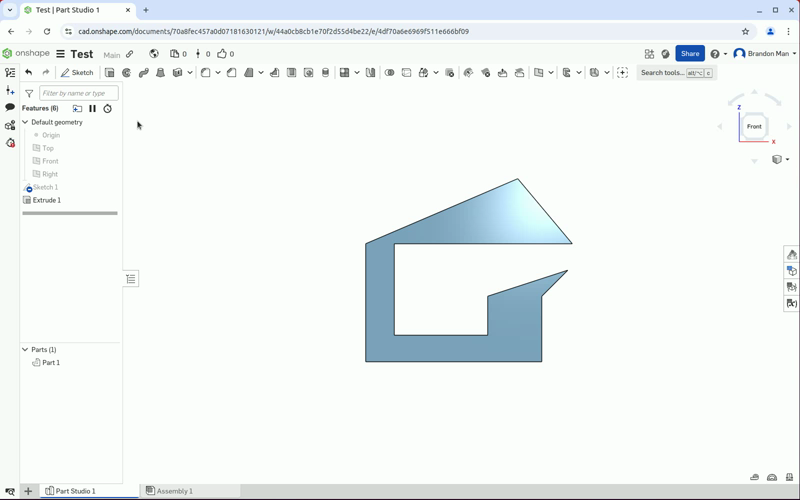
key(shift+h)
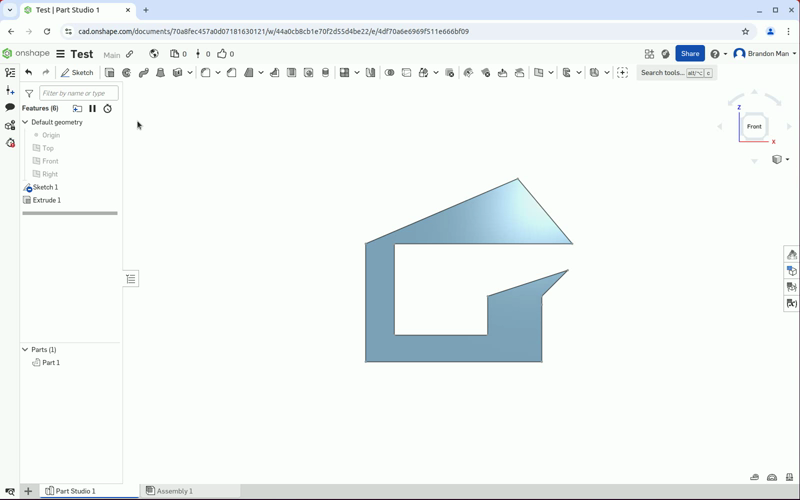
key(shift+h)
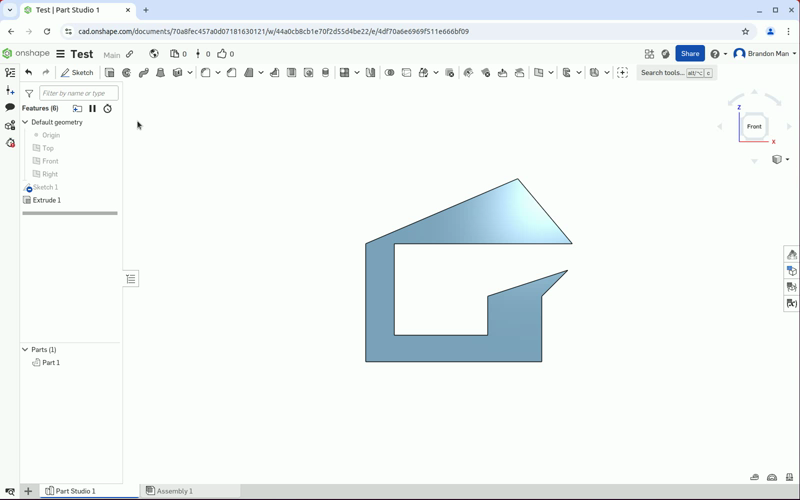
mouse_move(73, 189)
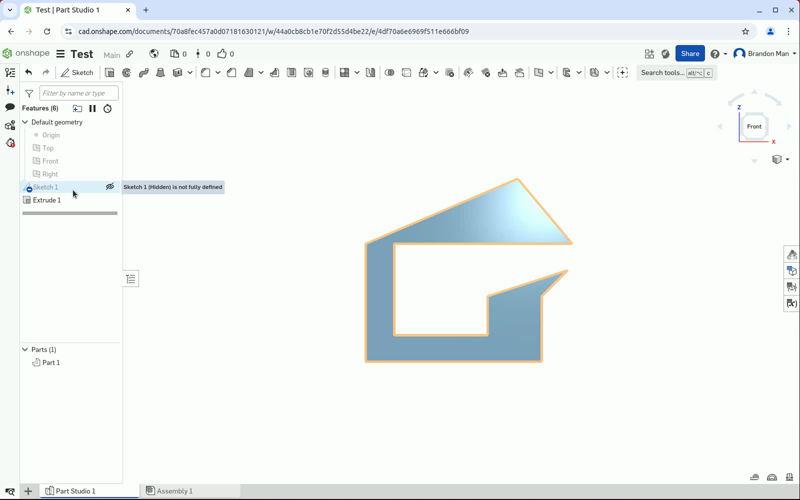
click(73, 189)
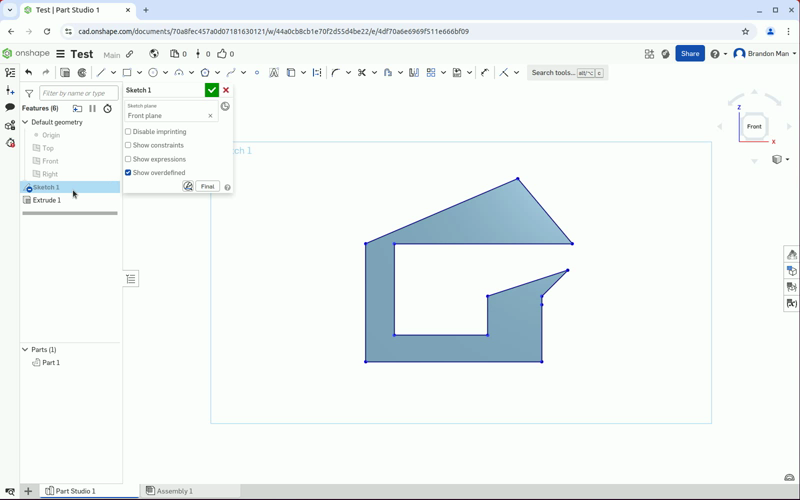
mouse_move(229, 92)
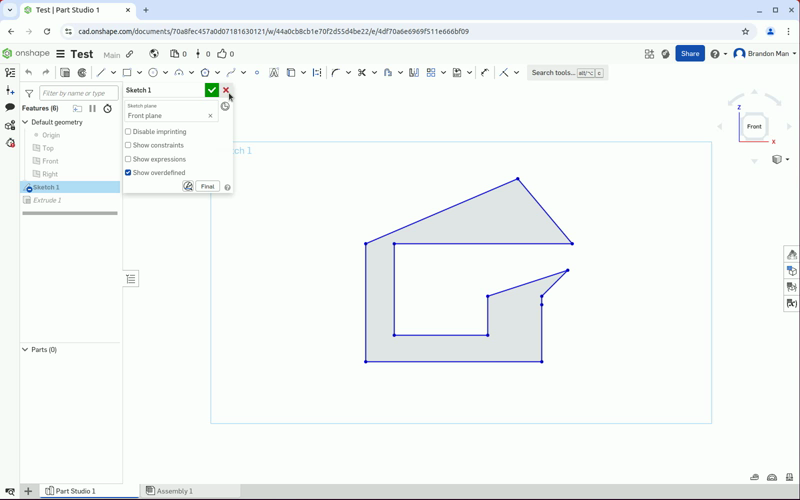
click(229, 92)
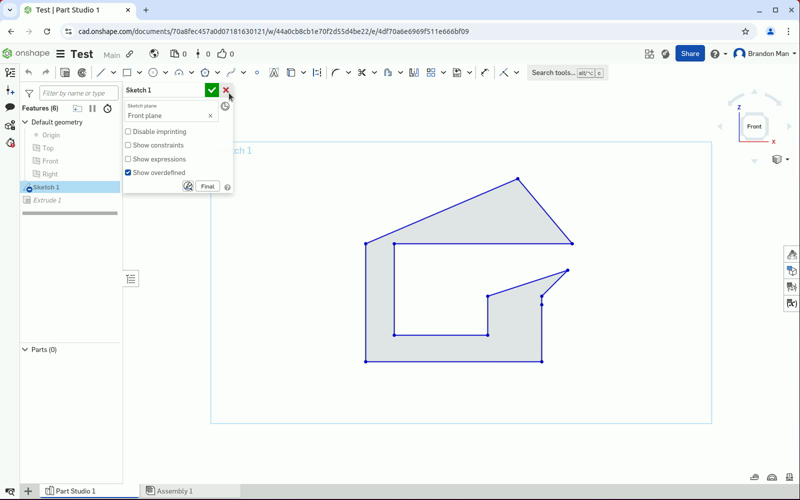
key(shift+s)
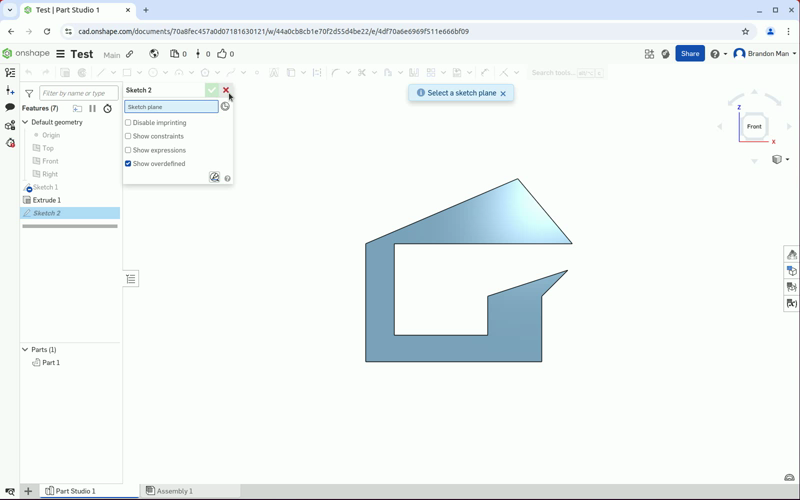
mouse_move(73, 163)
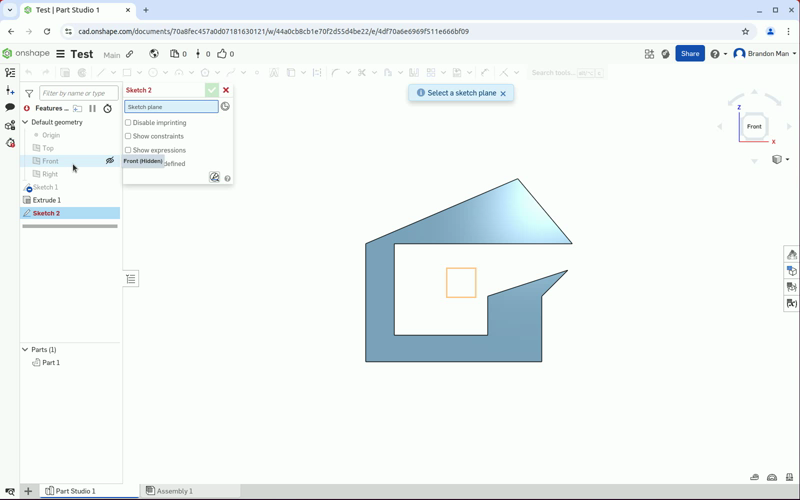
click(73, 163)
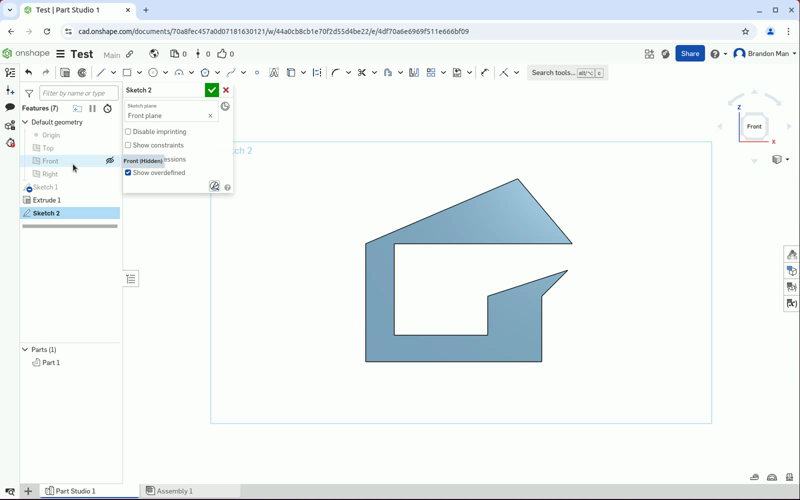
mouse_move(73, 352)
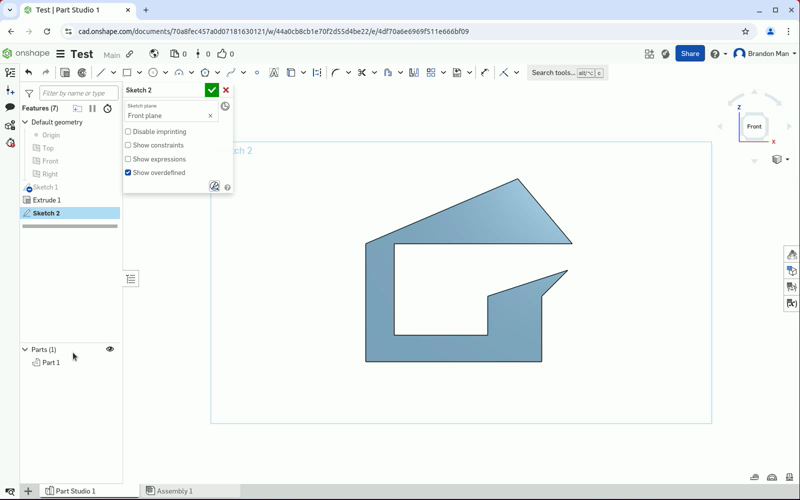
key(y)
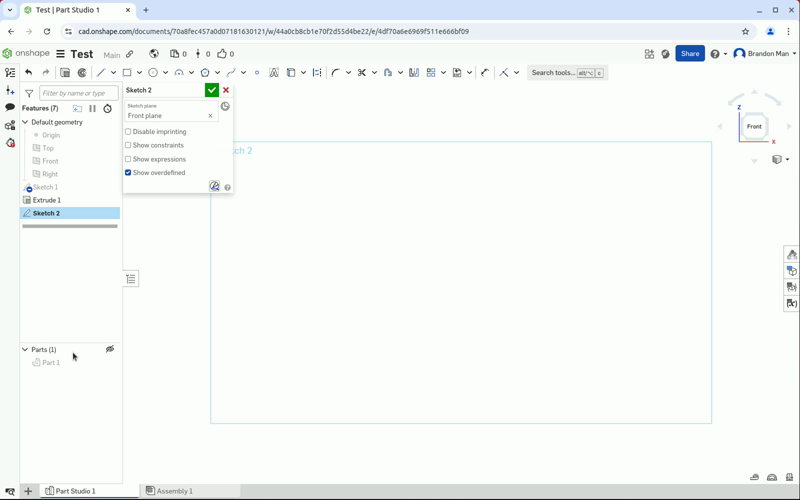
key(l)
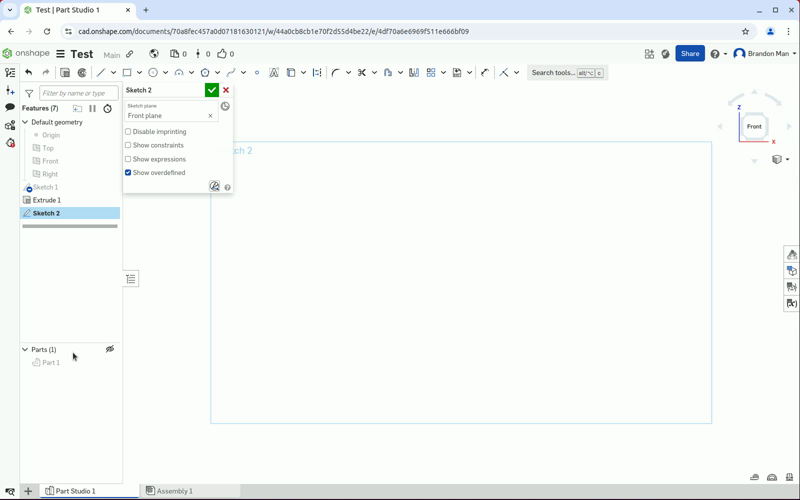
key_down(shift)
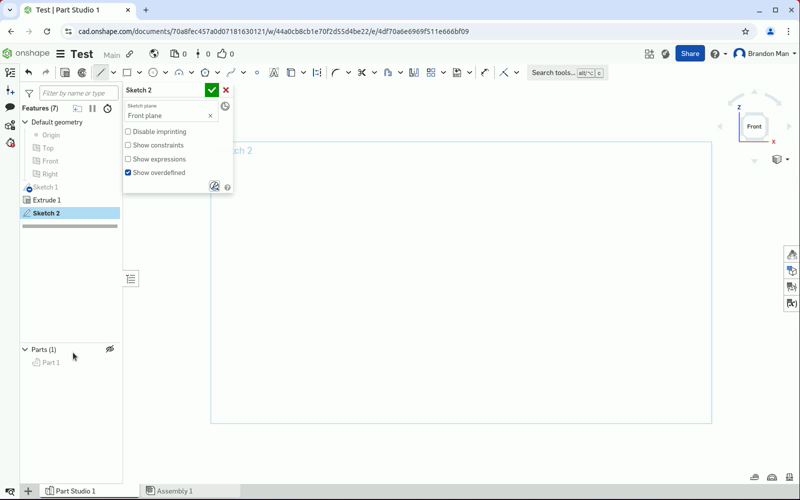
mouse_move(393, 334)
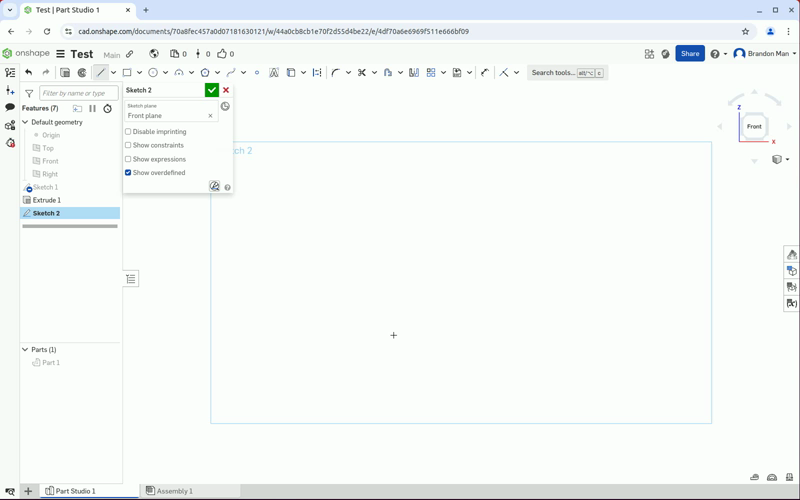
click(393, 334)
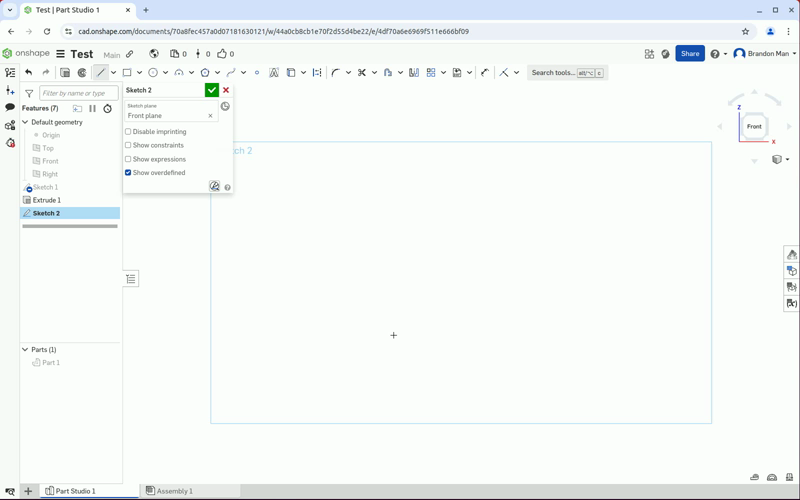
key_up(shift)
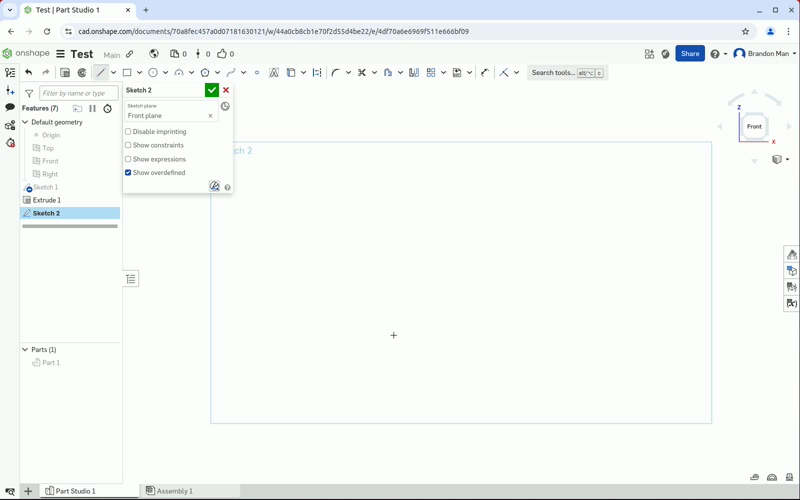
key_down(shift)
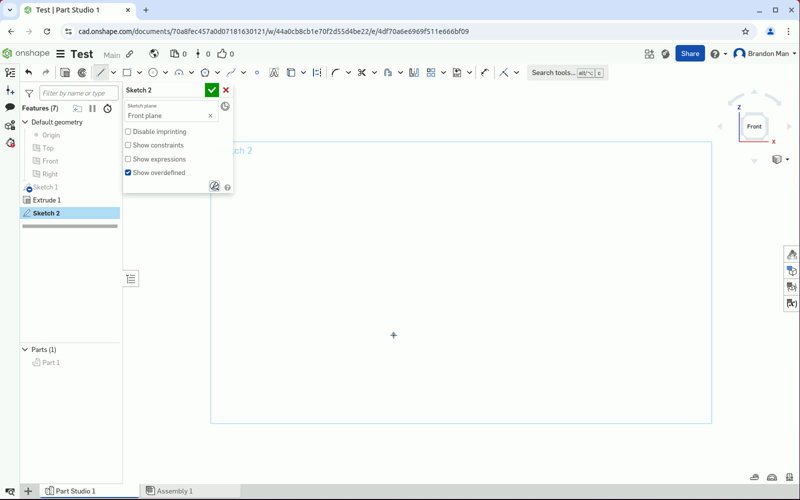
mouse_move(488, 334)
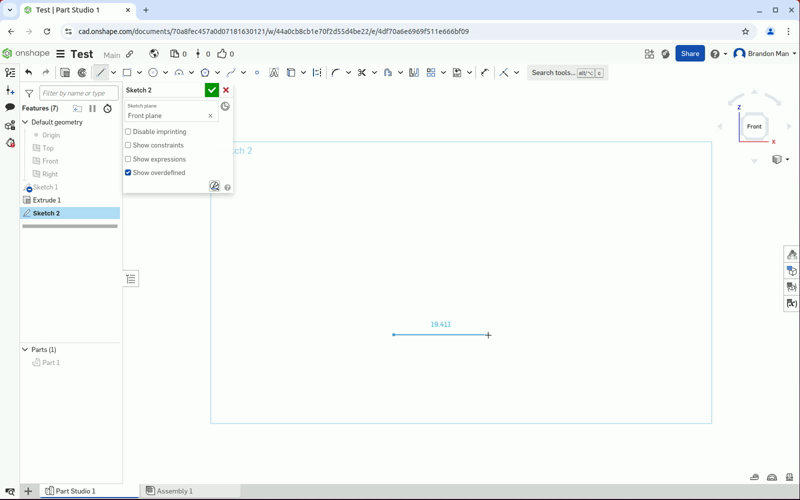
click(488, 334)
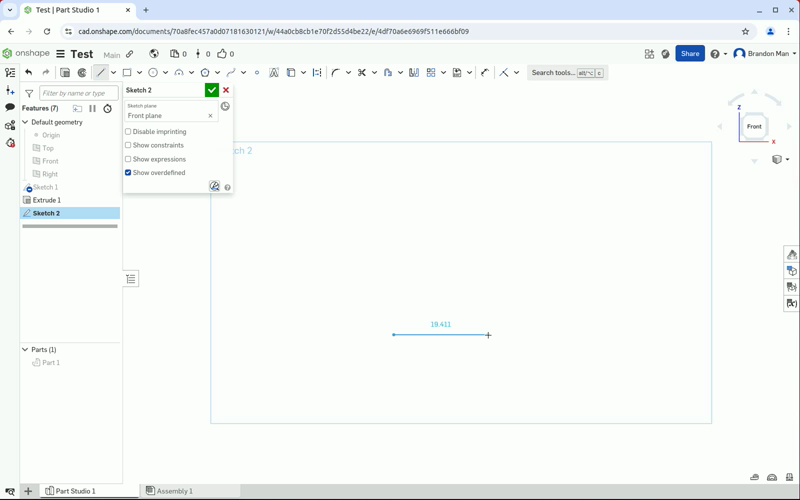
key_up(shift)
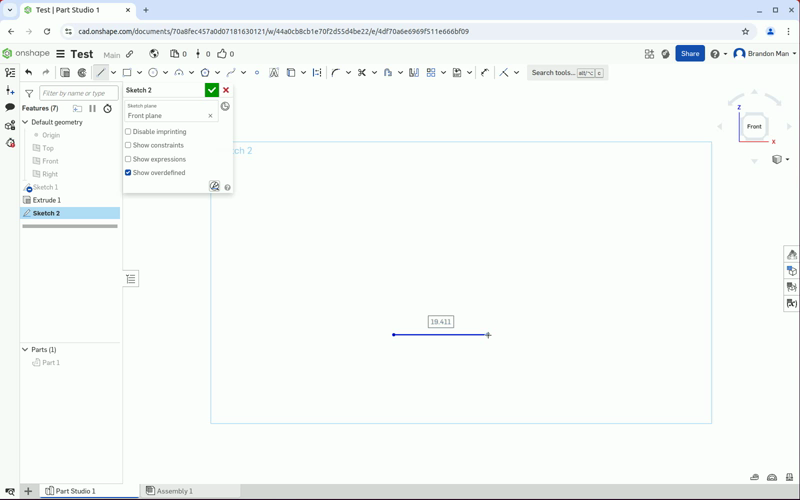
key_down(shift)
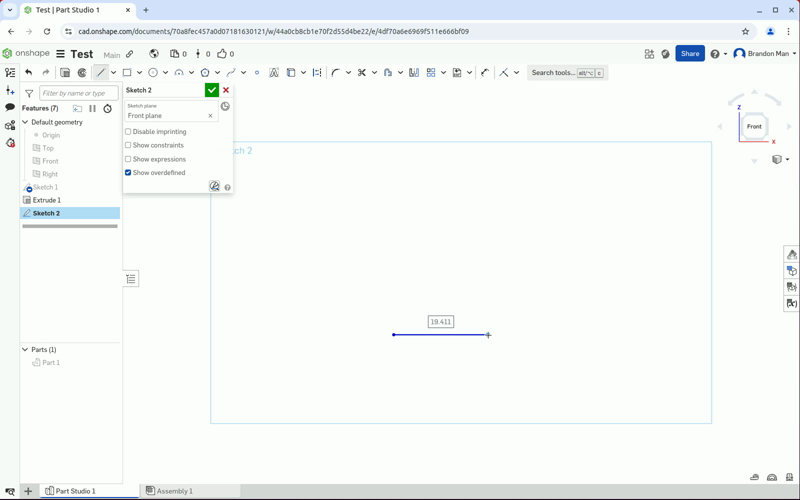
mouse_move(518, 334)
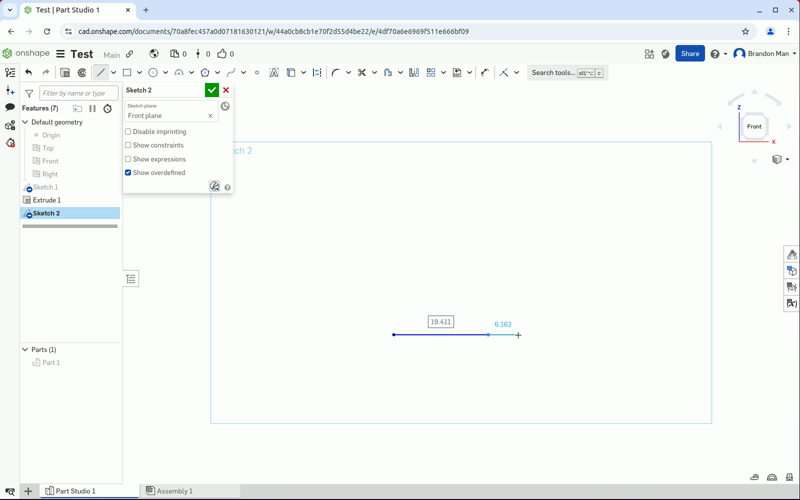
mouse_move(488, 297)
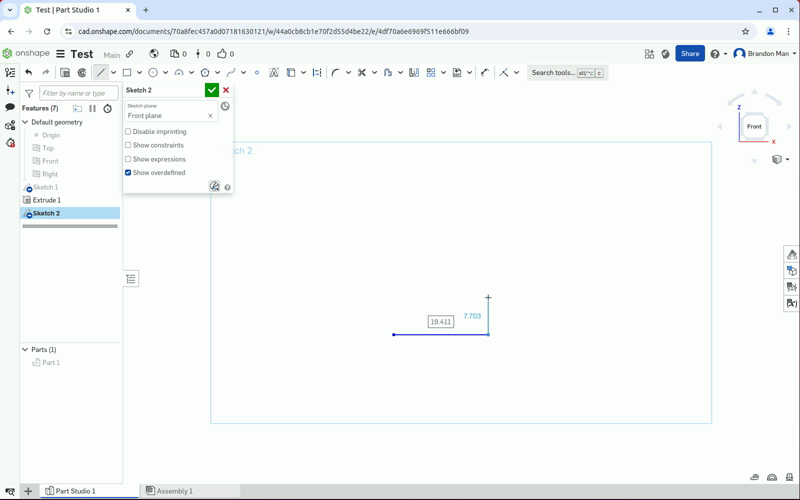
click(488, 297)
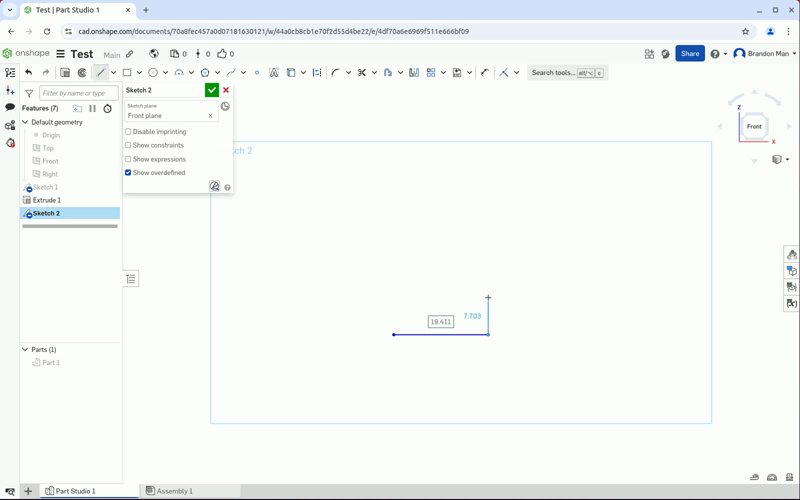
key_up(shift)
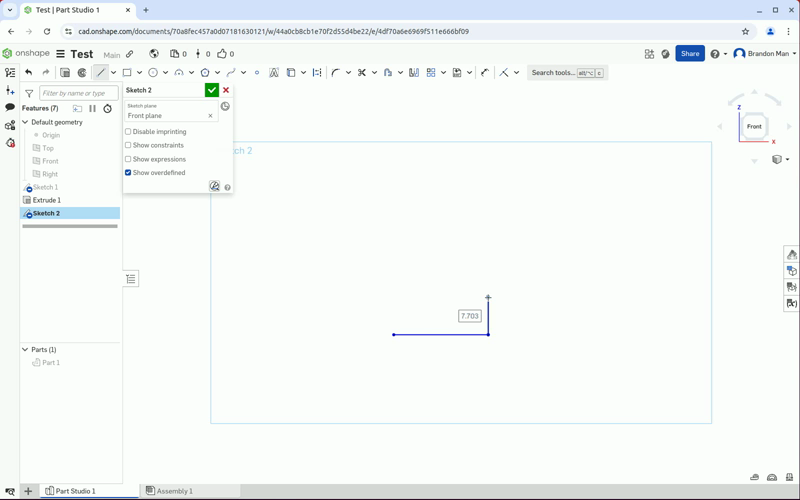
key_down(shift)
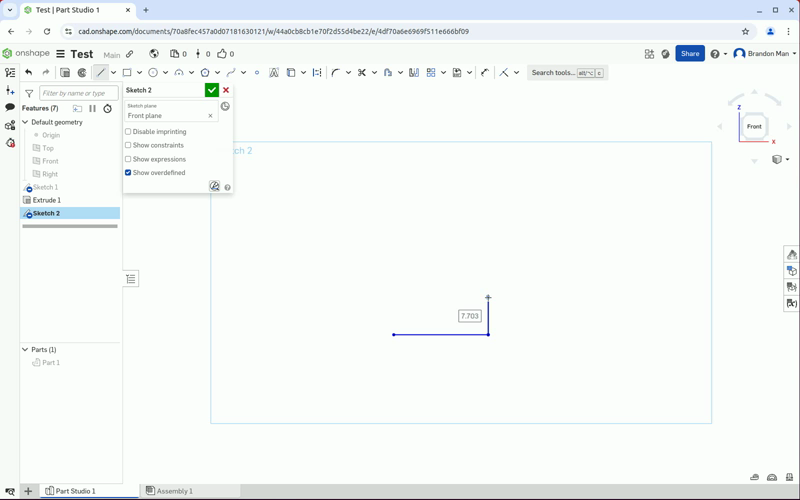
mouse_move(568, 270)
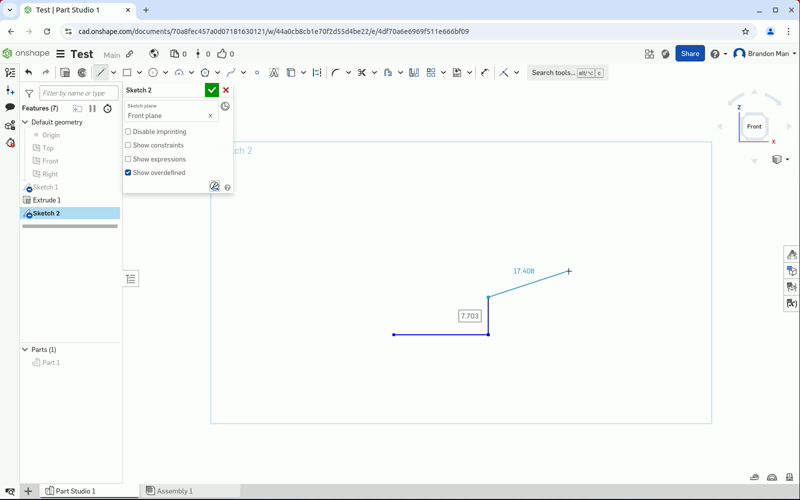
click(568, 270)
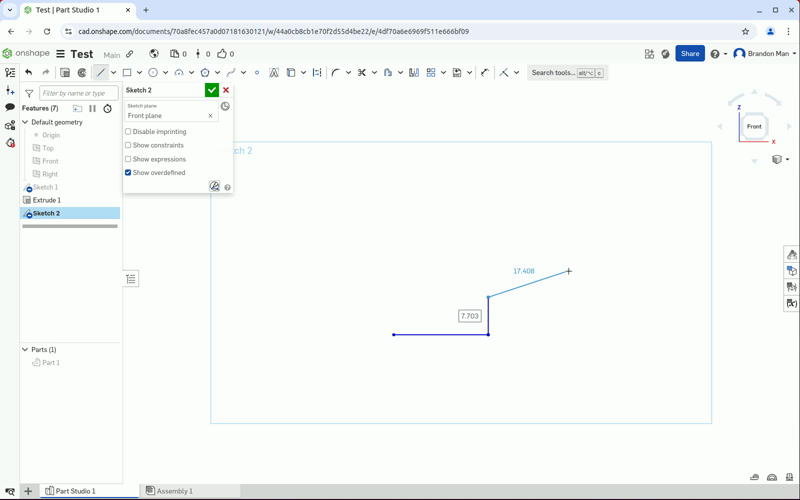
key_up(shift)
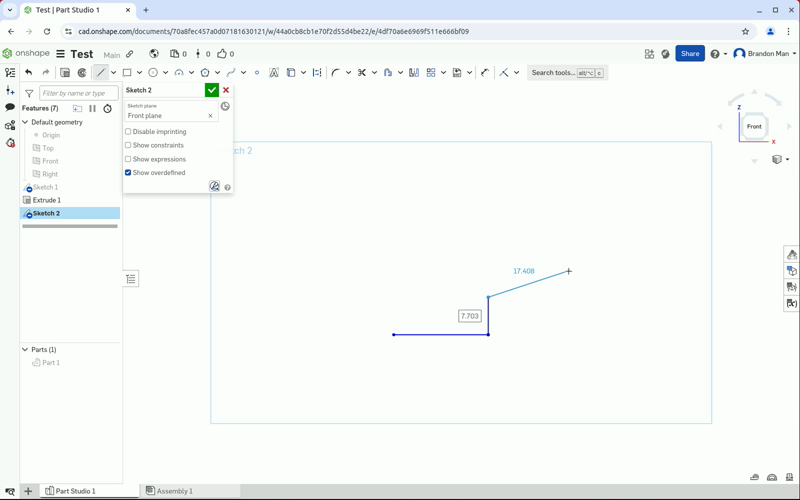
key_down(shift)
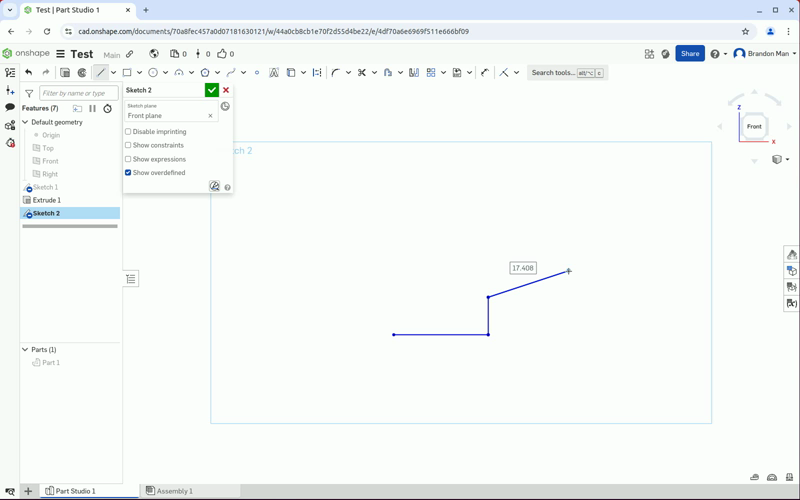
mouse_move(589, 270)
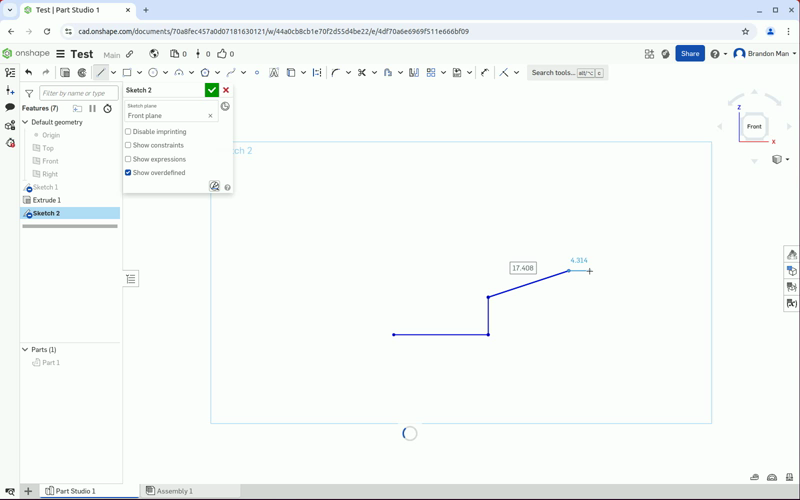
mouse_move(542, 297)
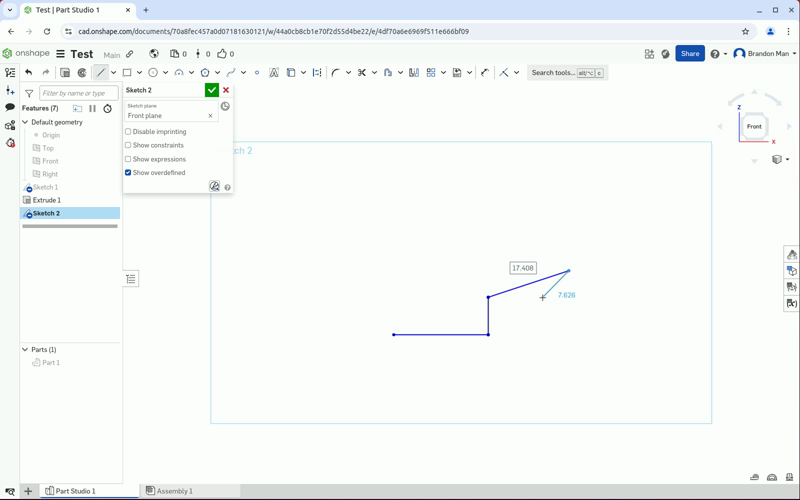
click(542, 297)
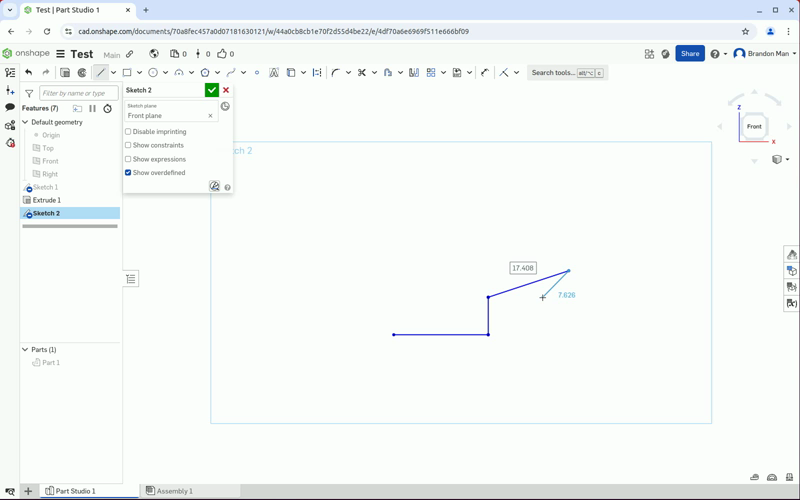
key_up(shift)
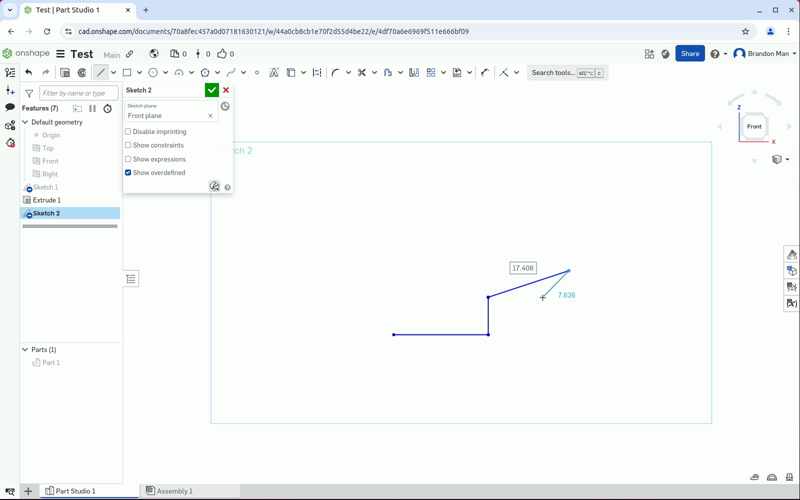
key_down(shift)
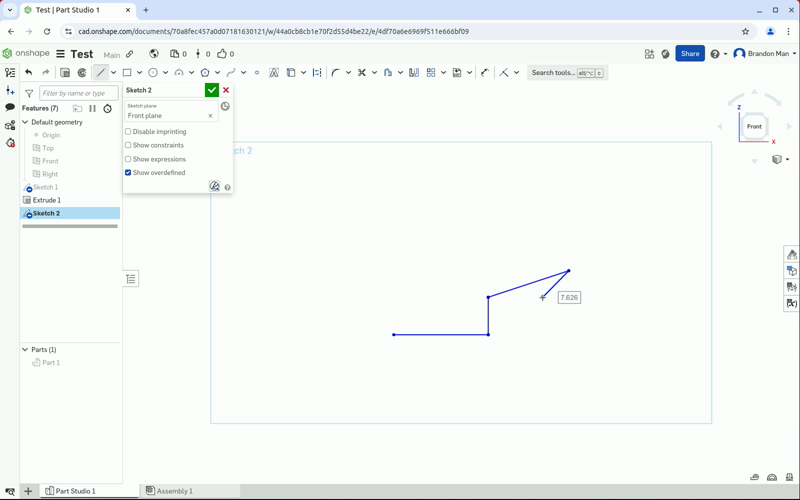
mouse_move(572, 297)
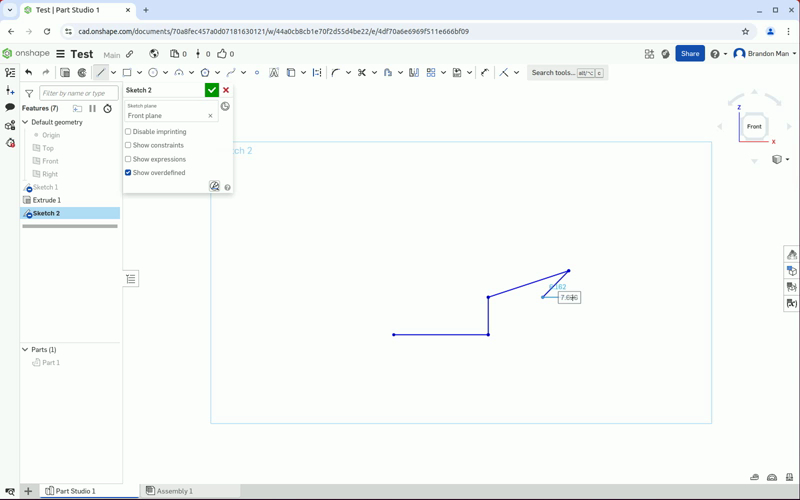
mouse_move(542, 304)
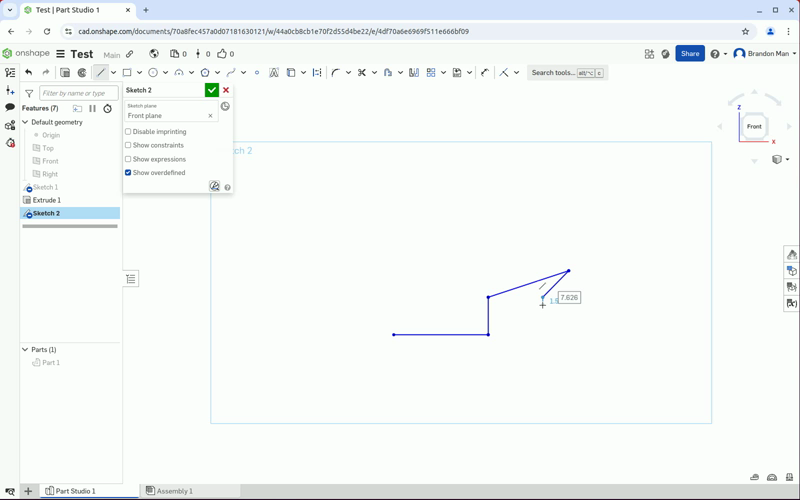
click(542, 304)
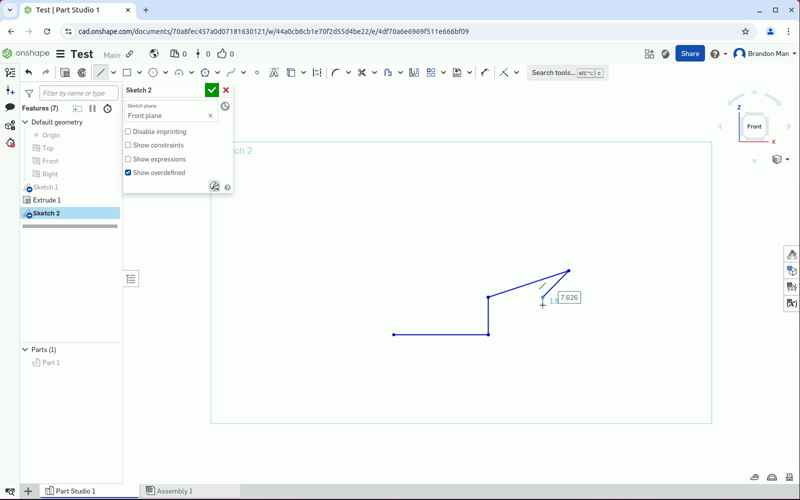
key_up(shift)
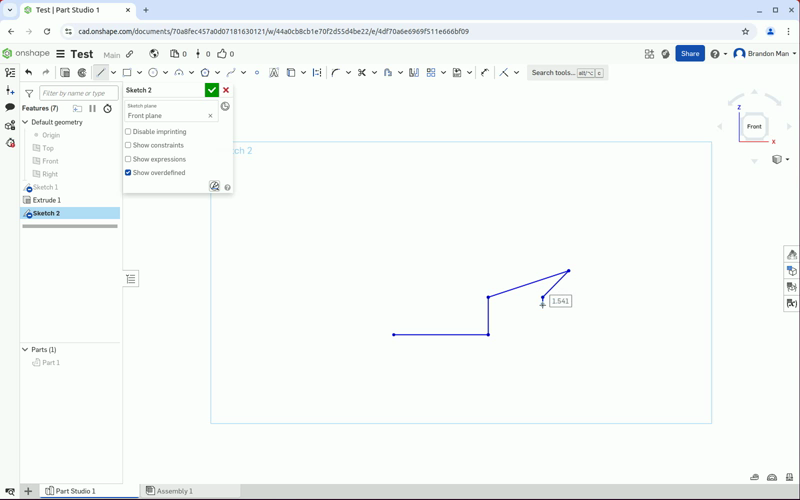
key_down(shift)
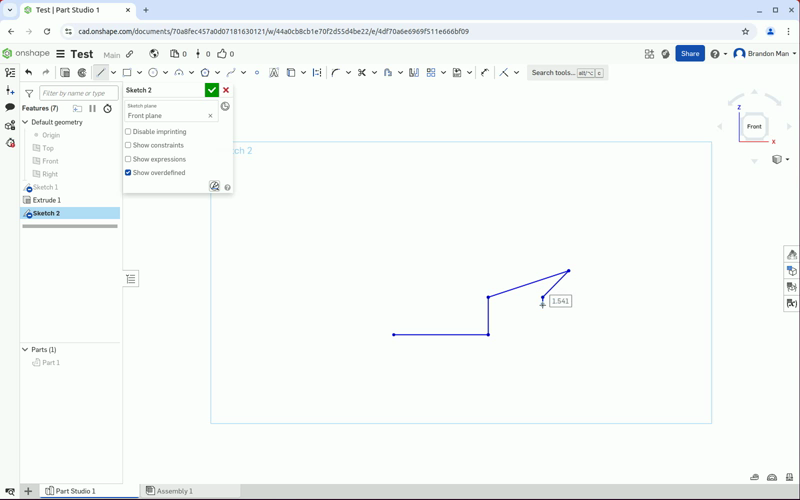
mouse_move(572, 304)
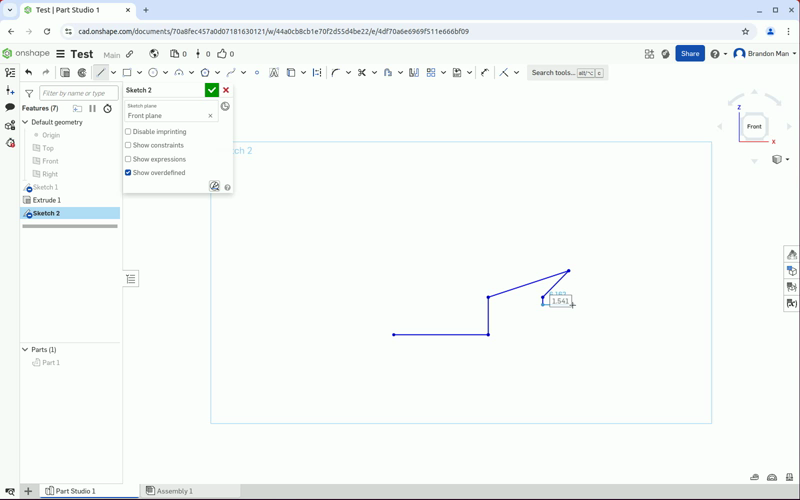
mouse_move(572, 304)
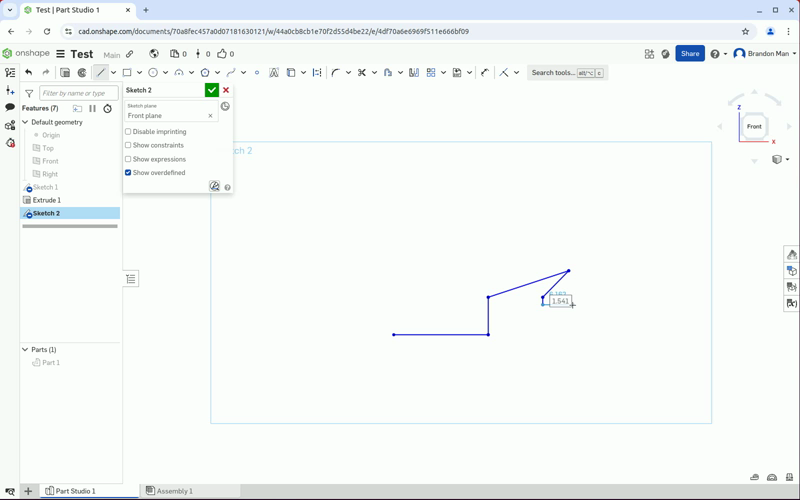
click(572, 304)
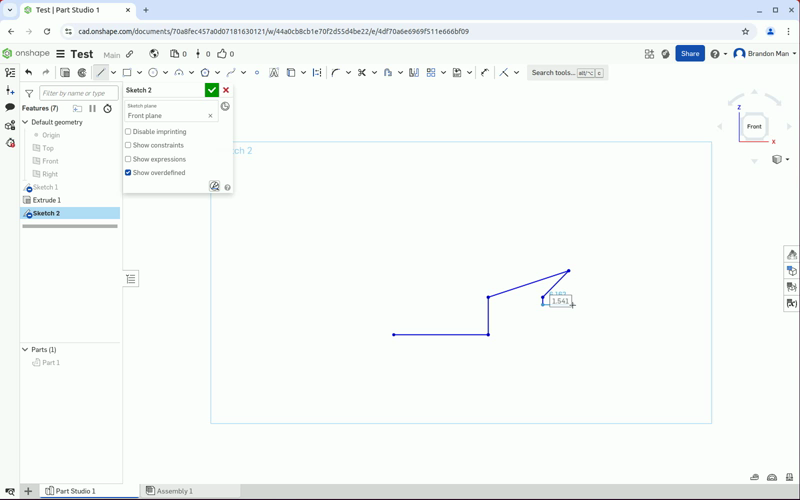
key_up(shift)
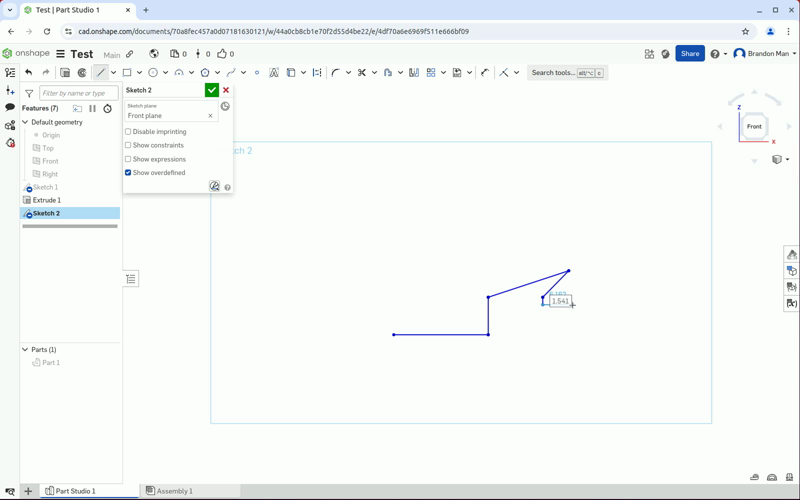
key_down(shift)
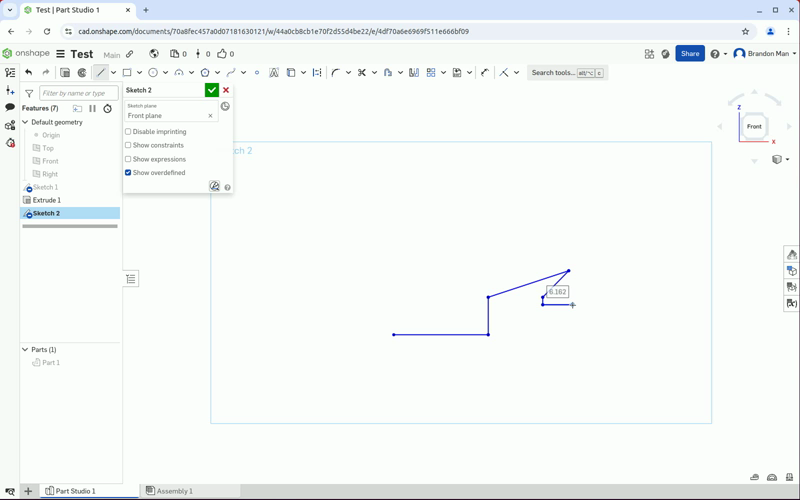
mouse_move(572, 244)
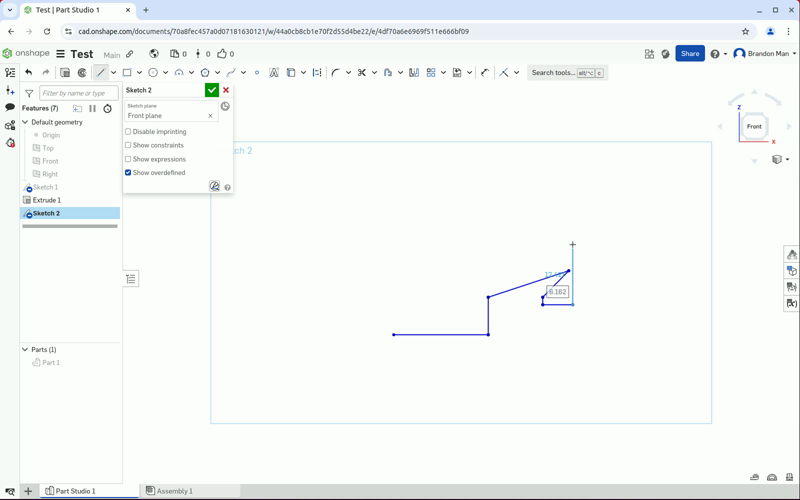
click(572, 244)
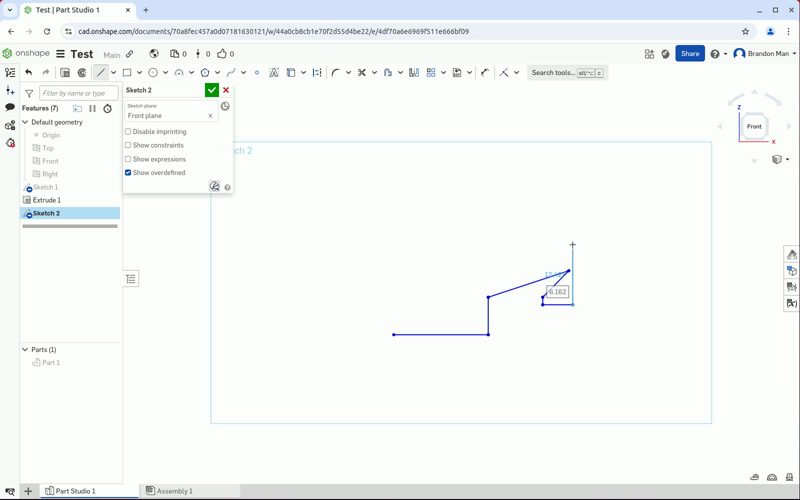
key_up(shift)
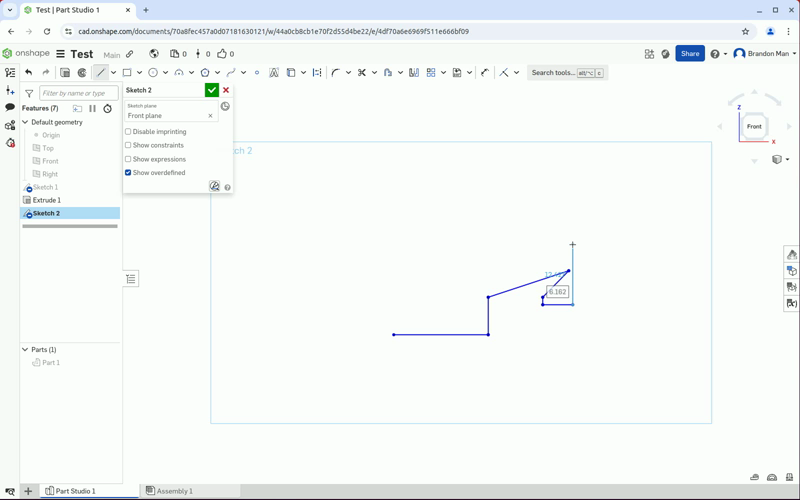
key_down(shift)
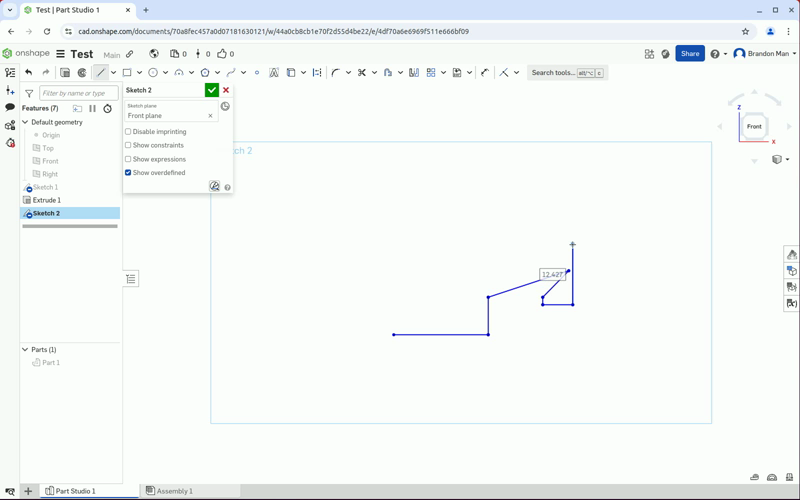
mouse_move(393, 244)
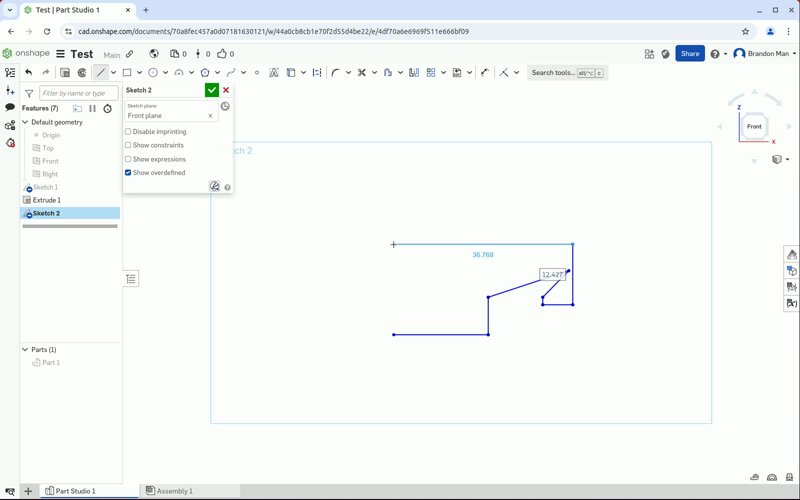
click(393, 244)
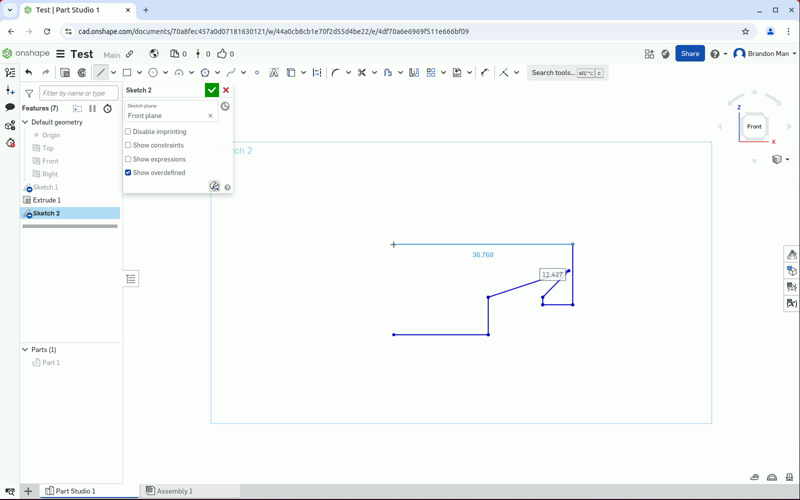
key_up(shift)
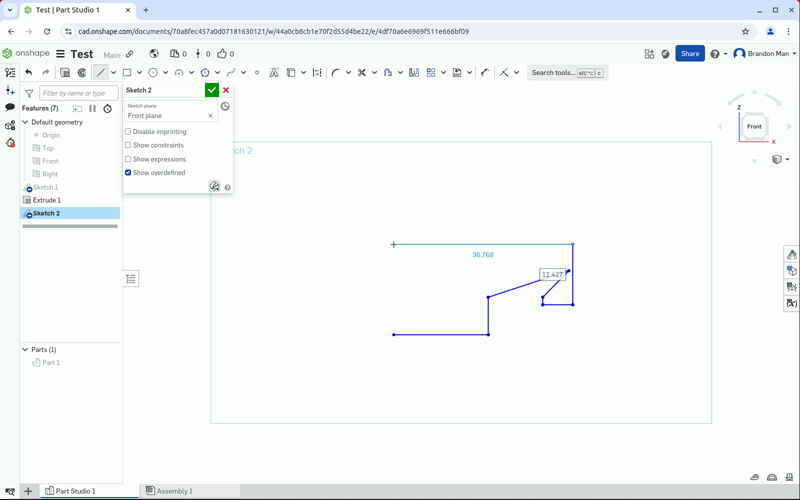
key_down(shift)
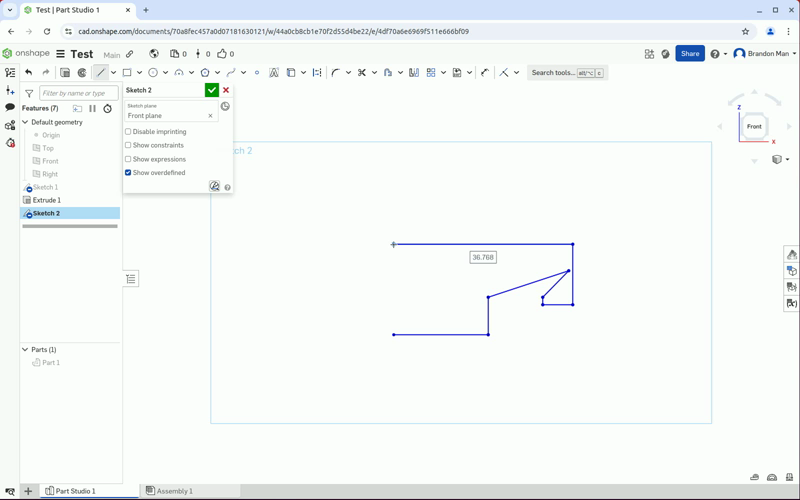
mouse_move(393, 334)
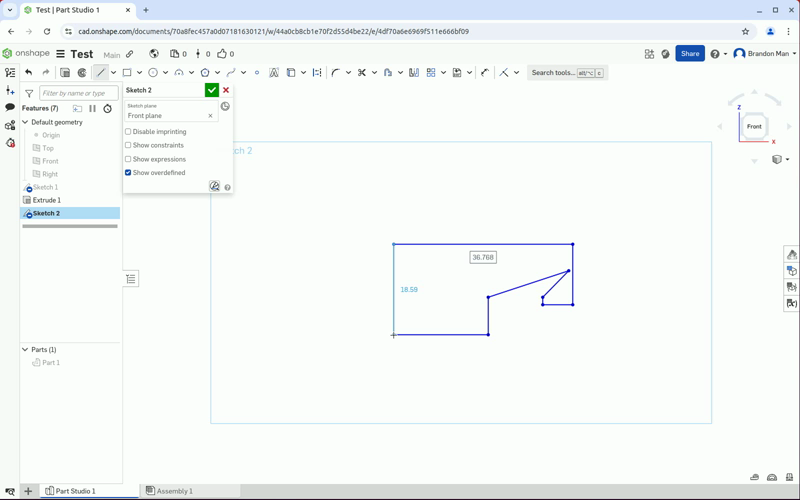
key_up(shift)
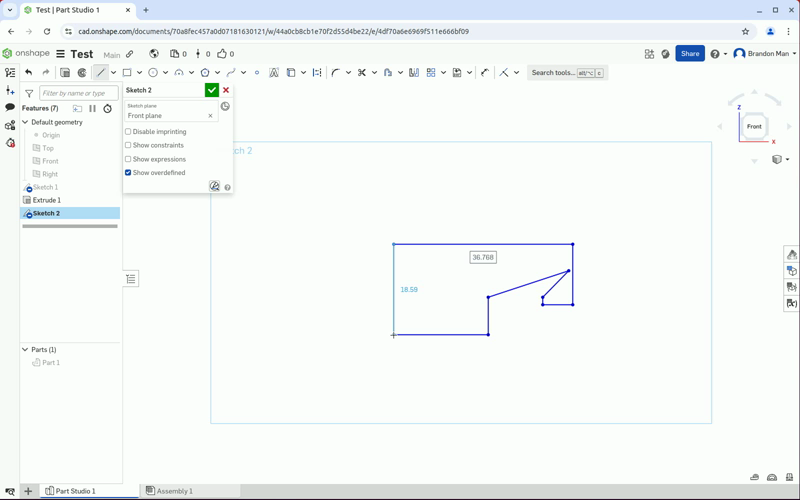
click(393, 334)
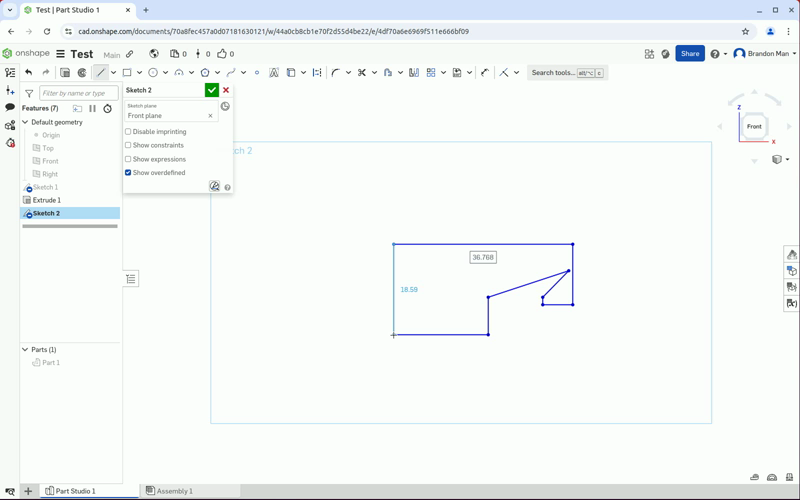
key(esc)
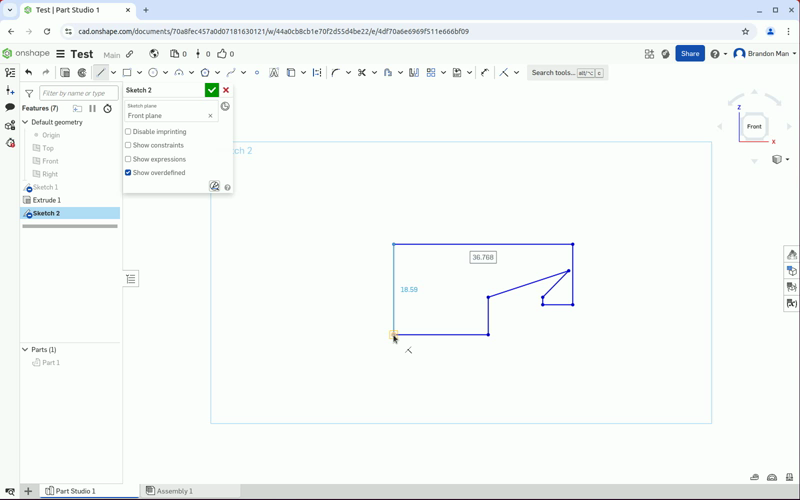
mouse_move(550, 253)
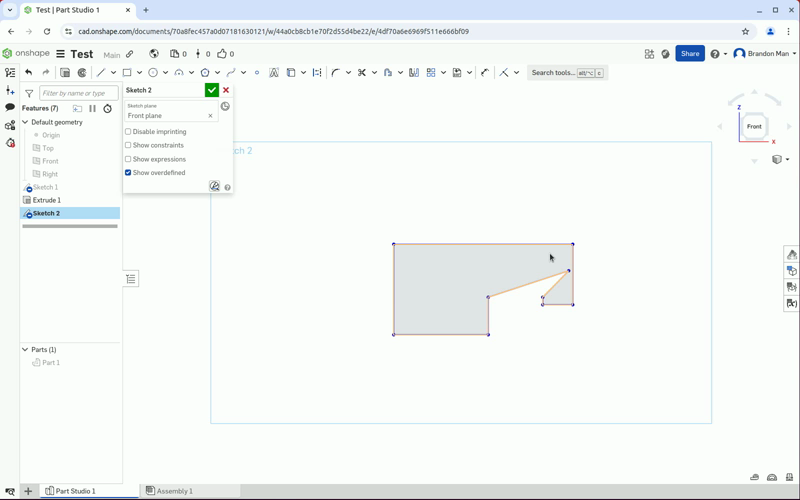
click(550, 253)
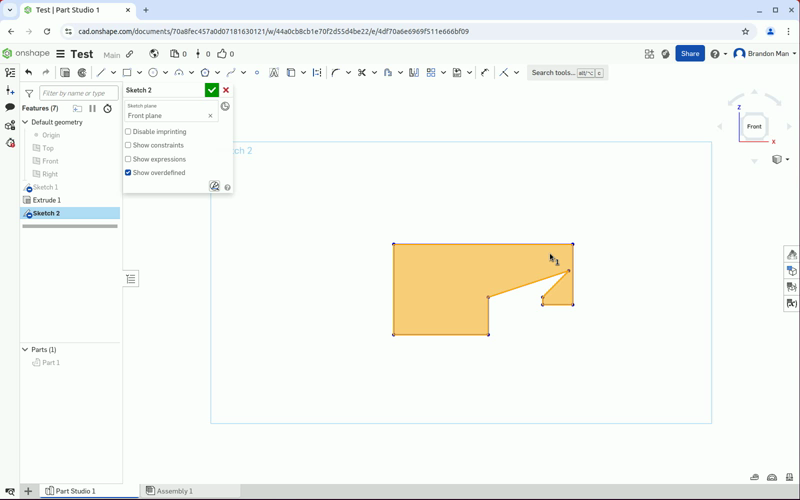
mouse_move(73, 352)
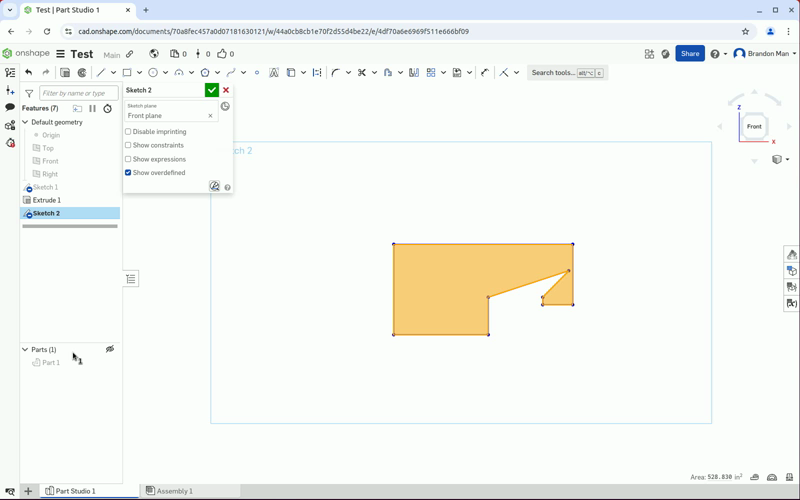
key(shift+y)
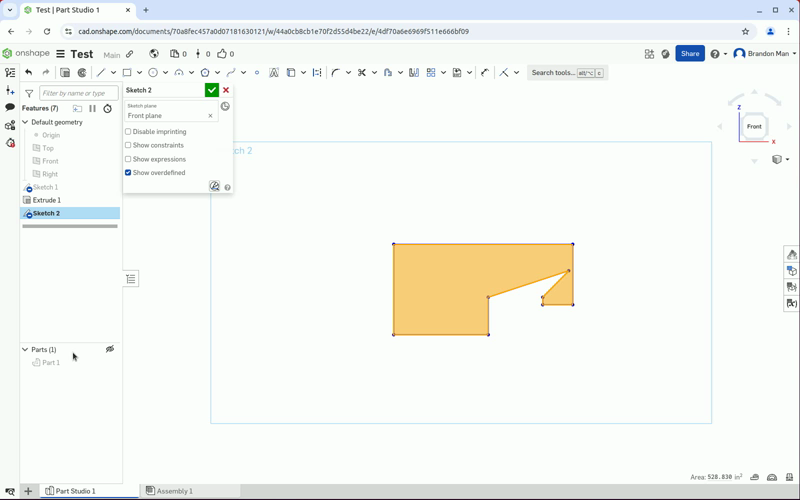
key(shift+e)
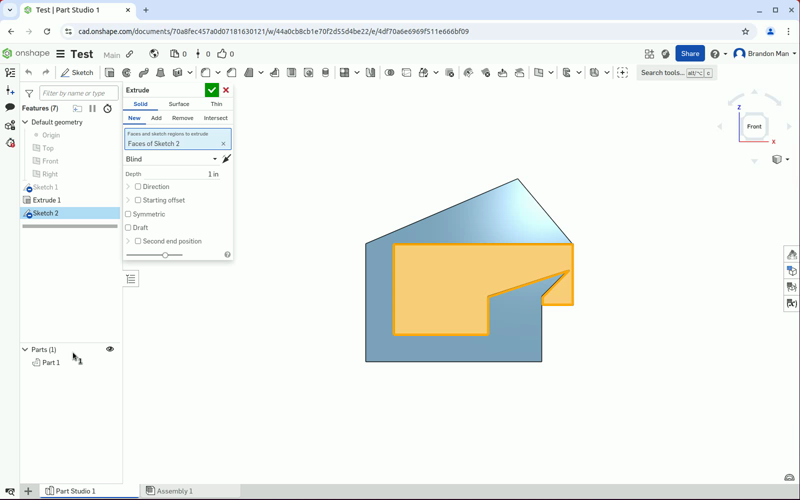
mouse_move(143, 106)
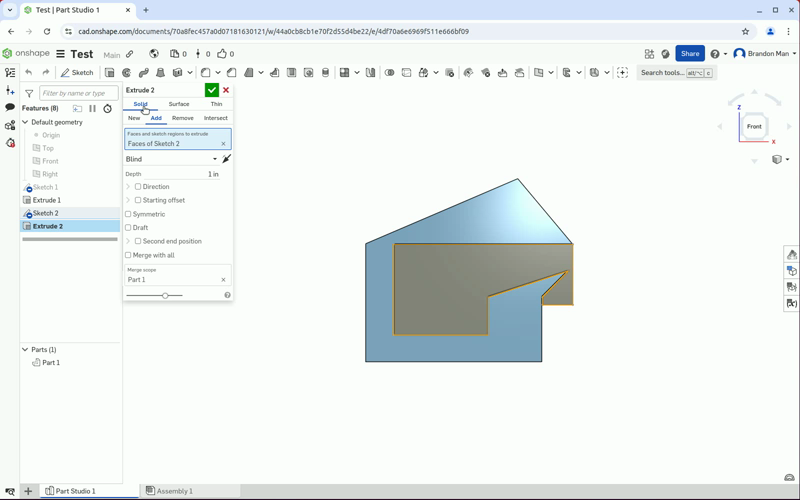
click(143, 106)
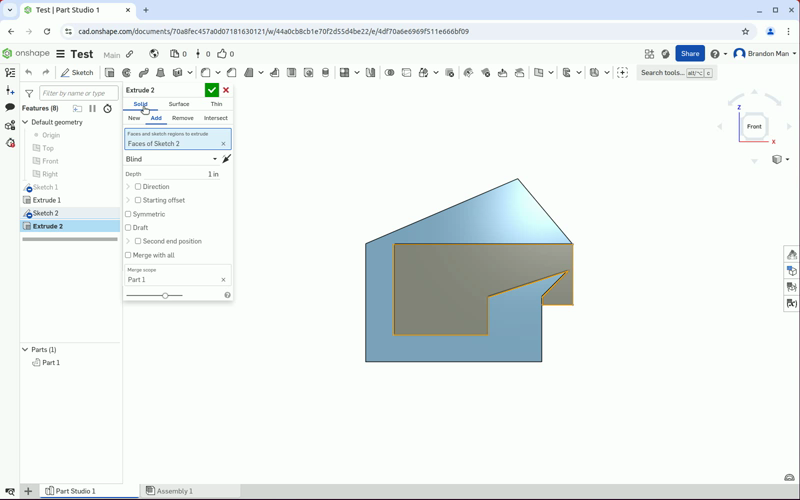
mouse_move(137, 120)
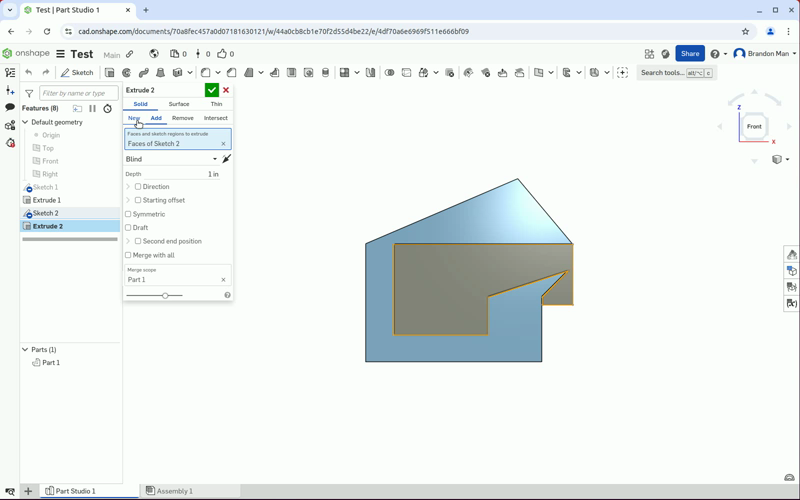
click(137, 120)
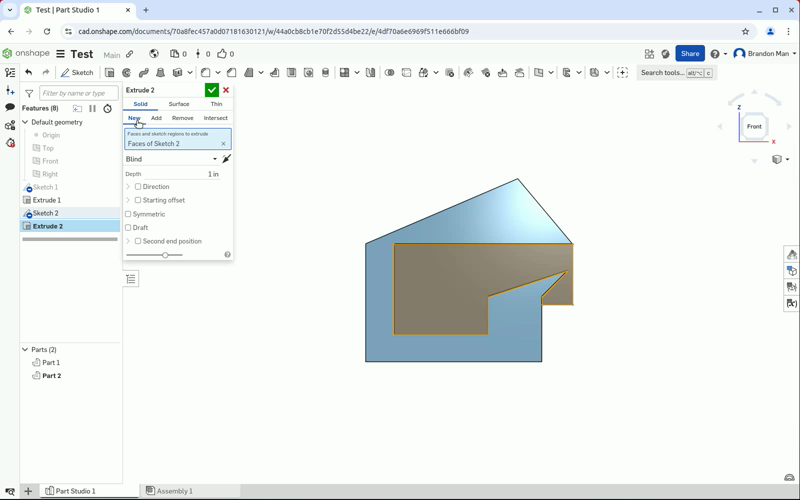
key(tab, 4)
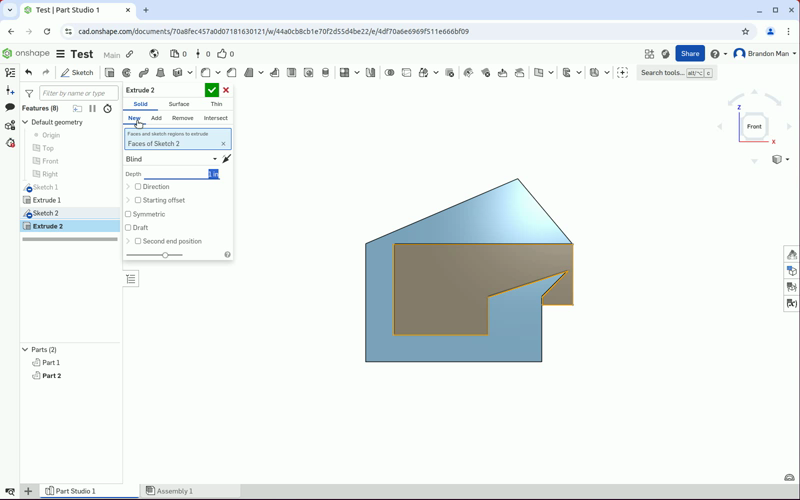
text(13.961)
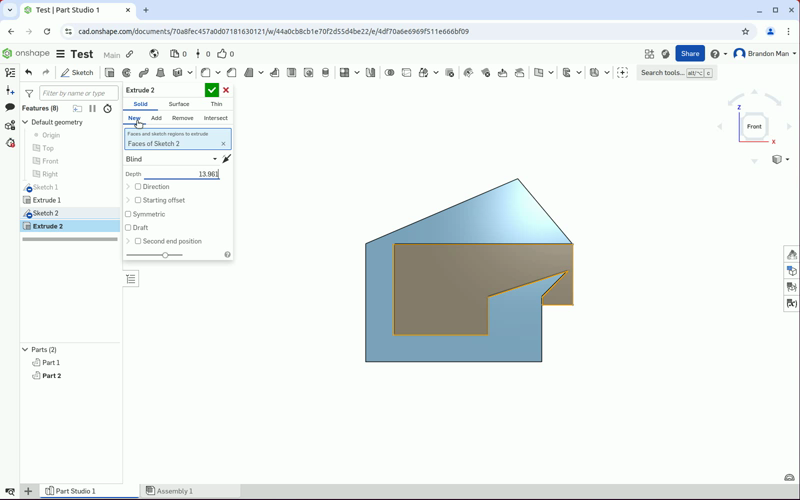
key(enter)
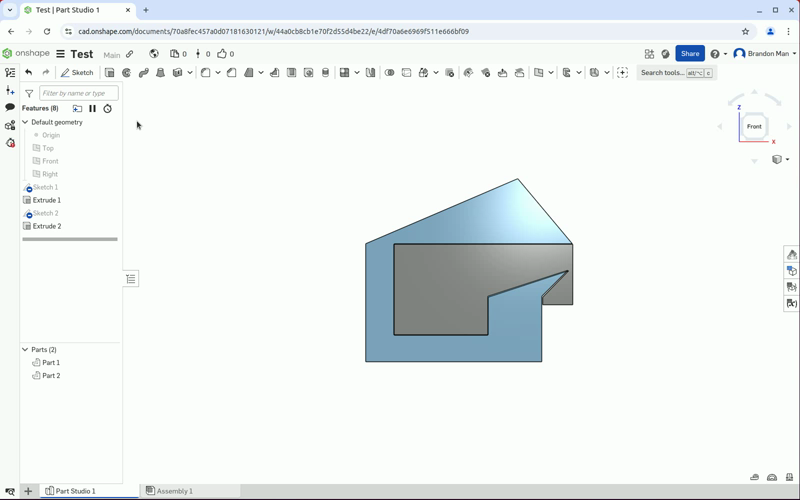
key(shift+h)
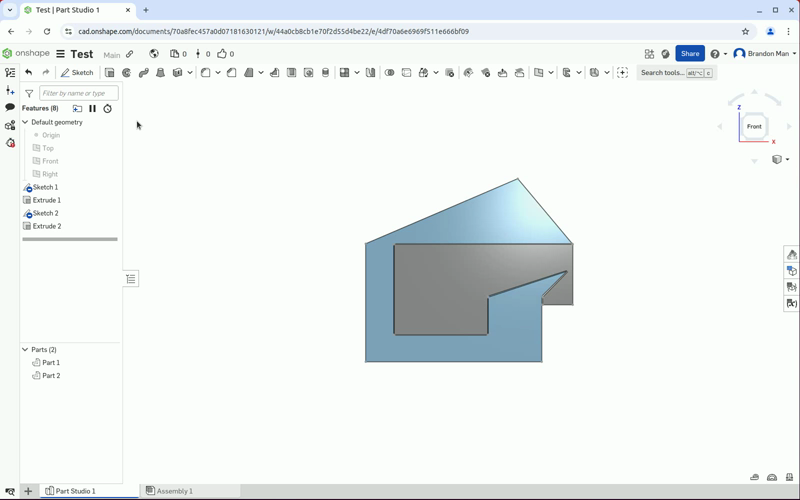
key(shift+h)
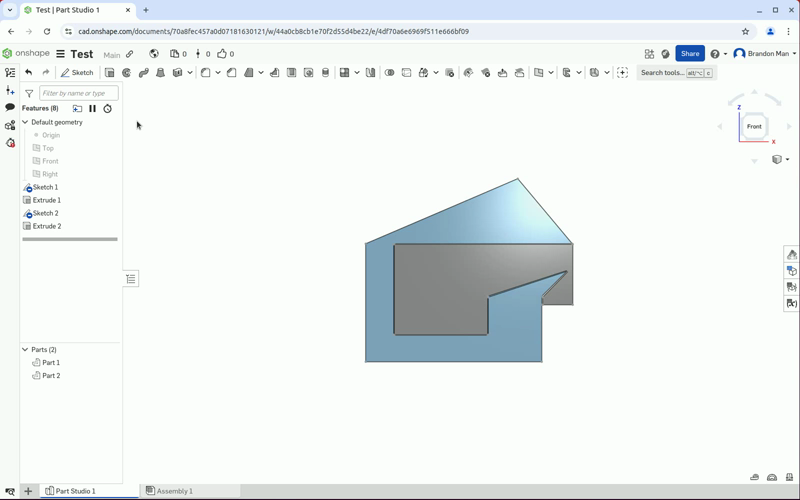
key(shift+7)
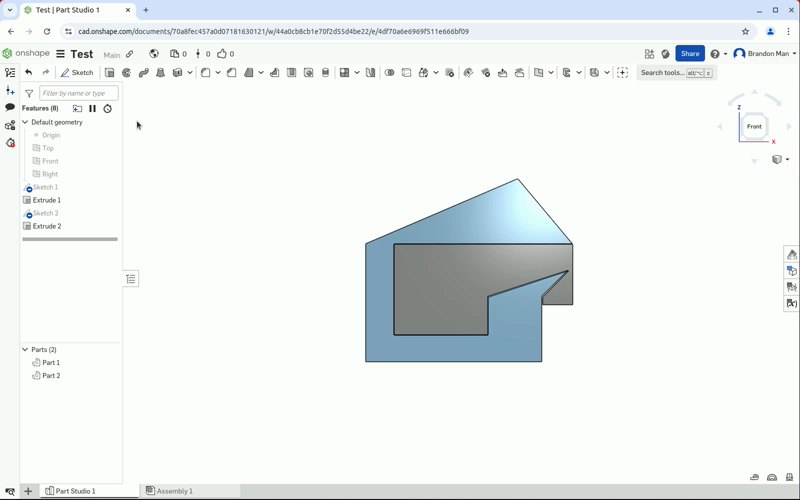
key(left, 2)
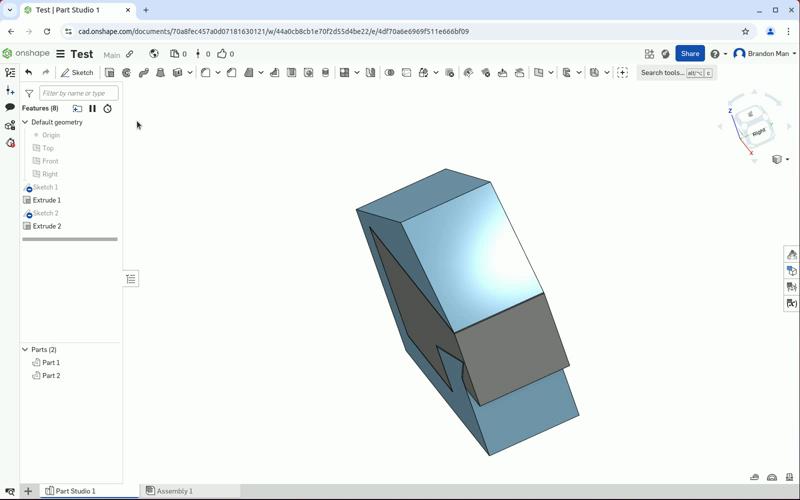
key(down, 2)
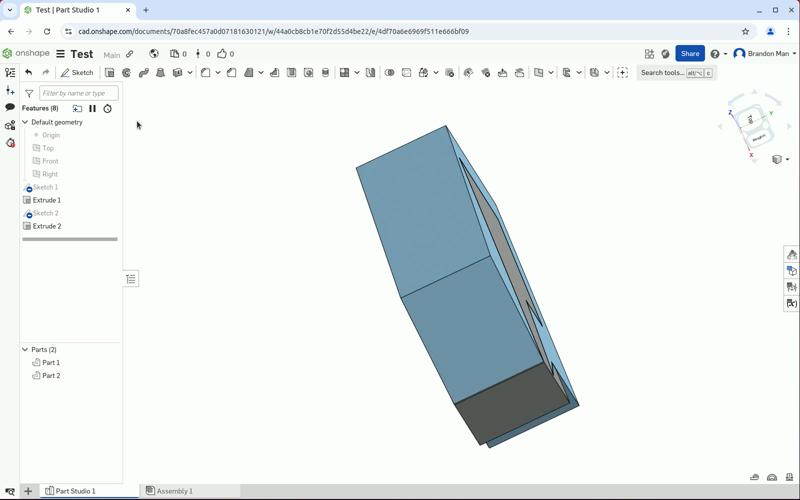
key(up, 2)
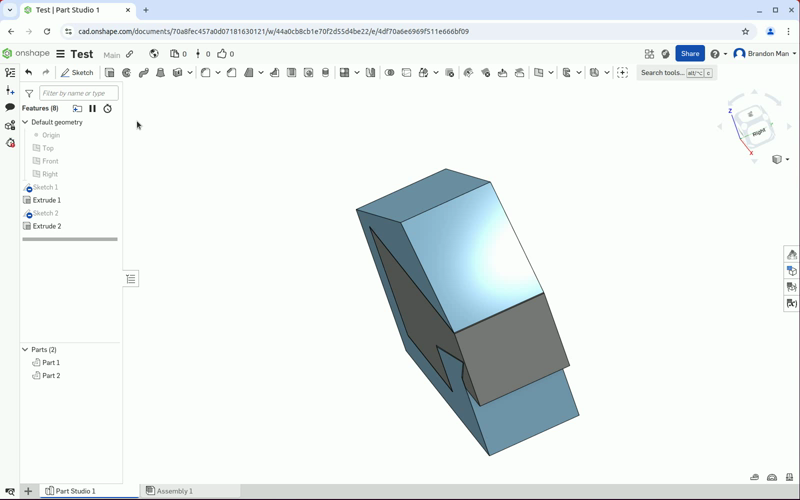
key(right, 2)
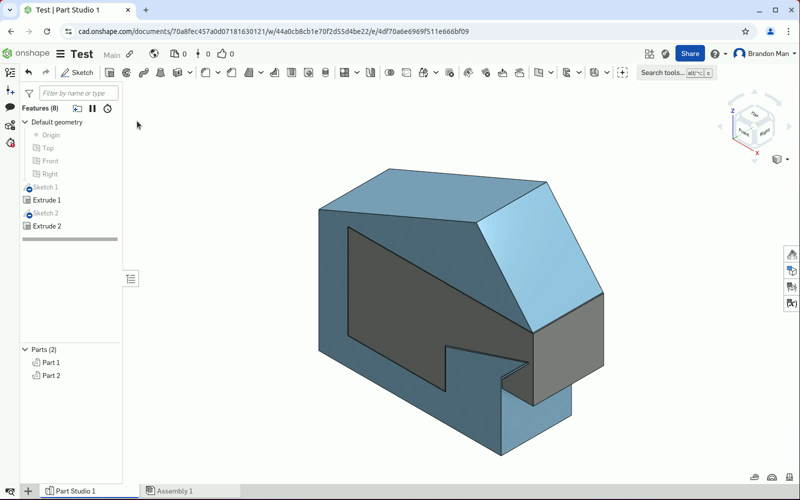
mouse_move(73, 189)
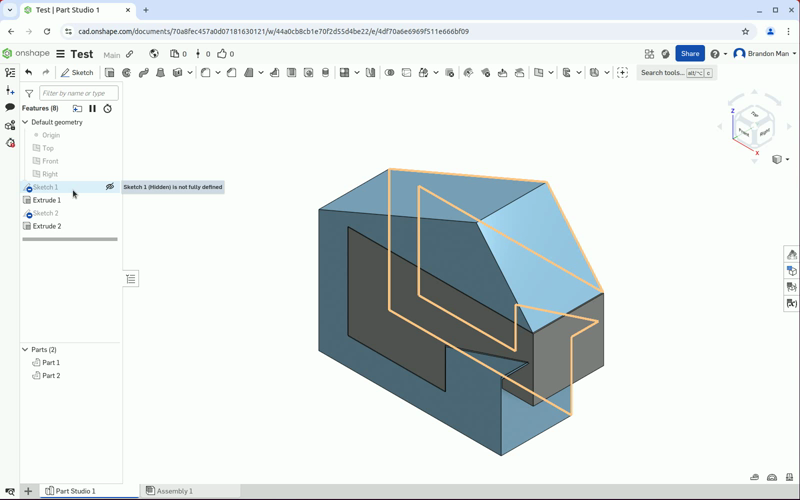
click(73, 189)